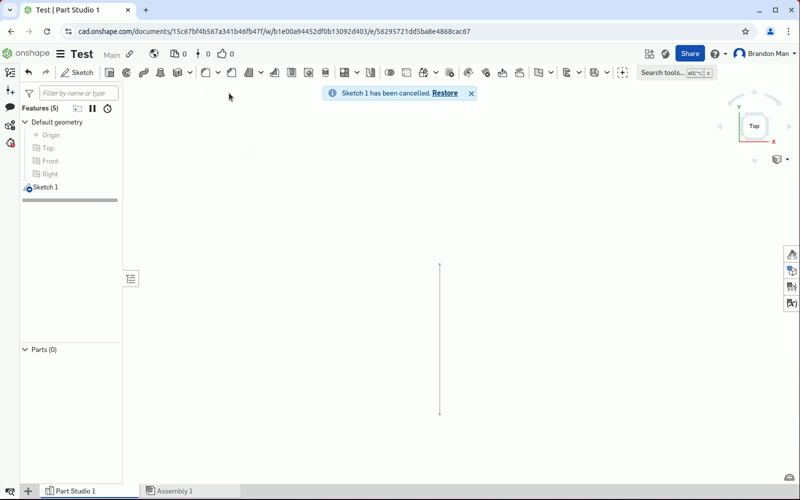
key(shift+h)
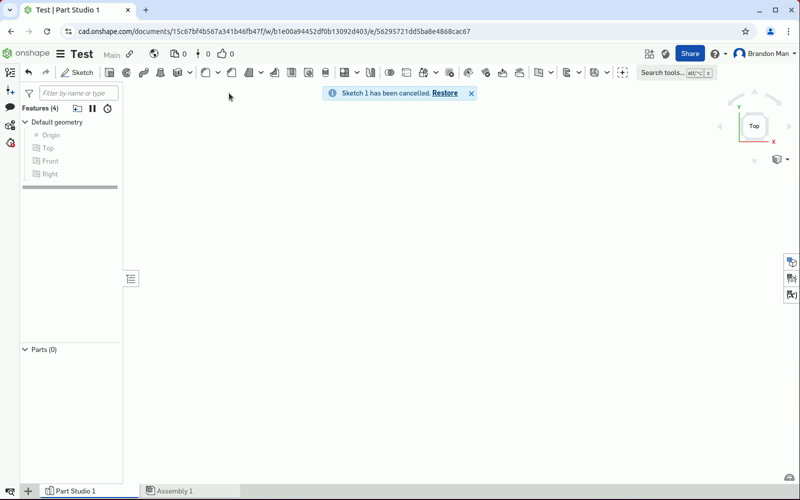
mouse_move(73, 352)
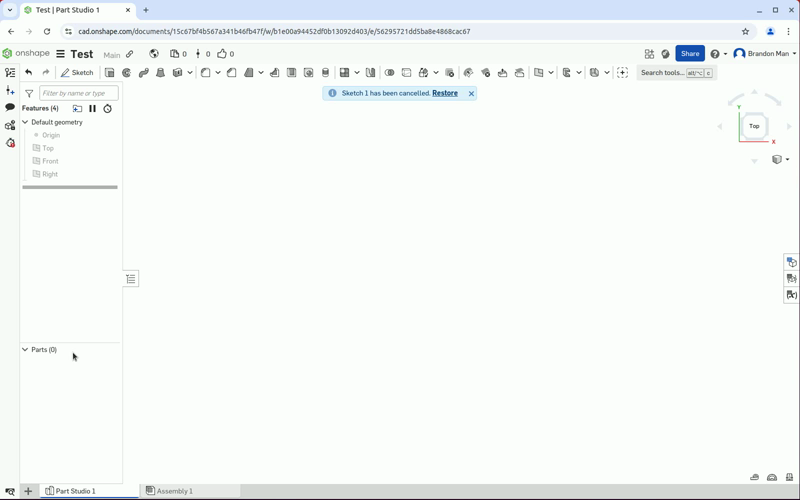
key(y)
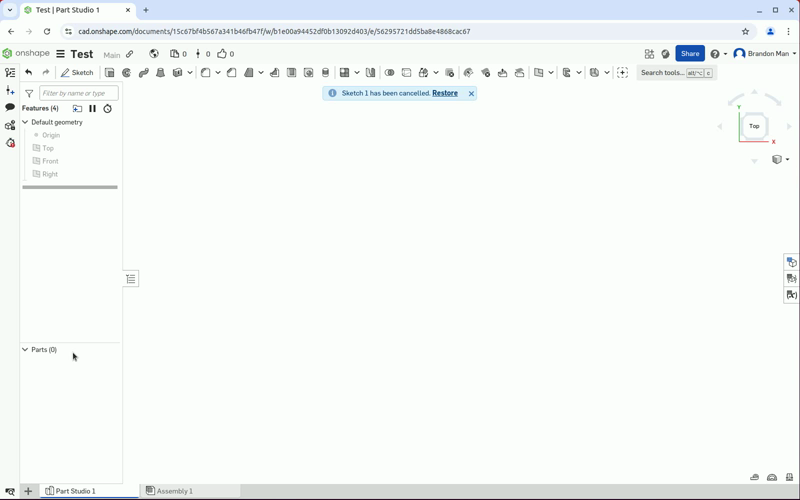
key(shift+p)
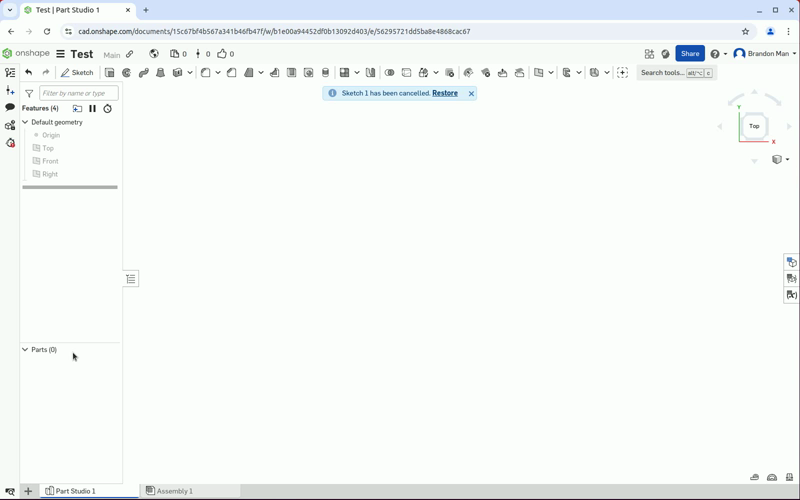
key(space)
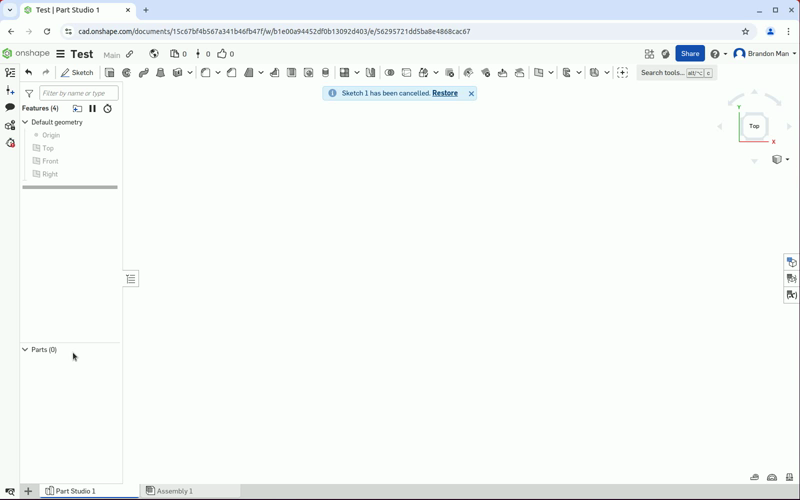
key_down(shift)
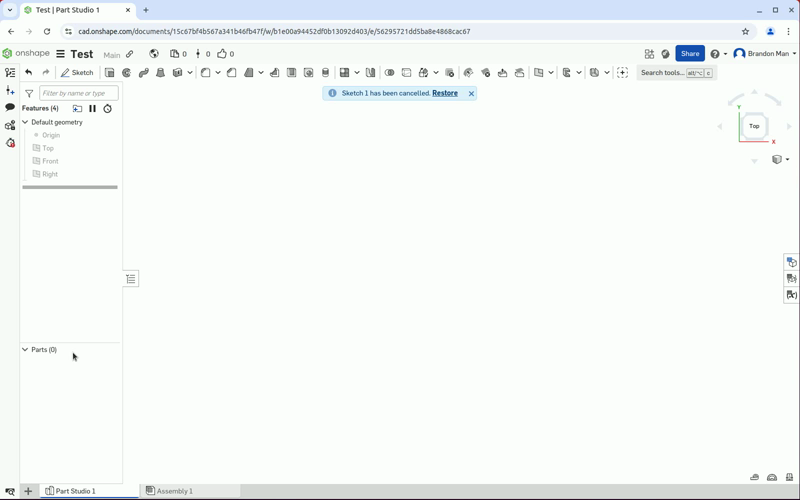
key(up)
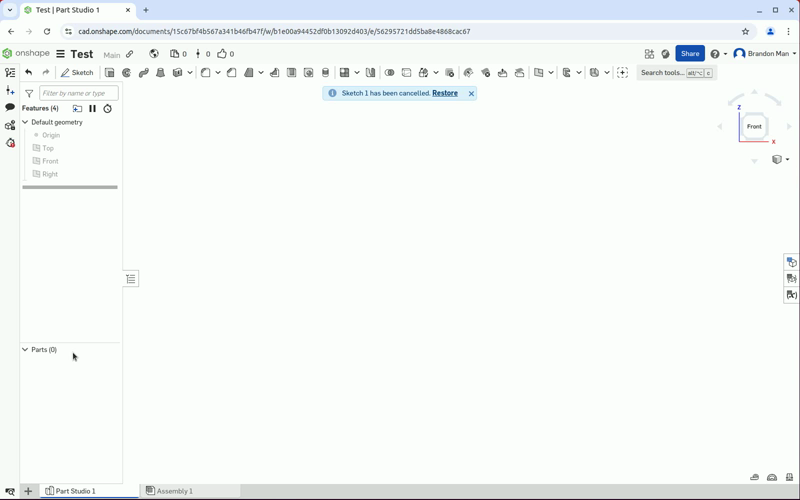
key_up(shift)
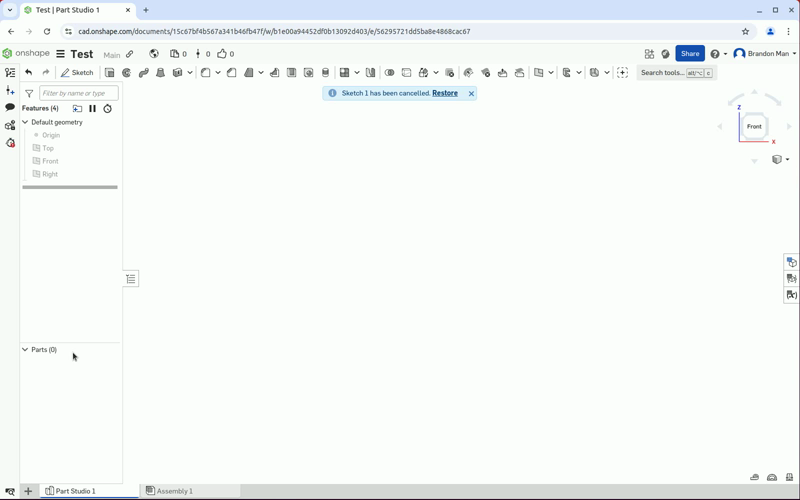
mouse_move(73, 352)
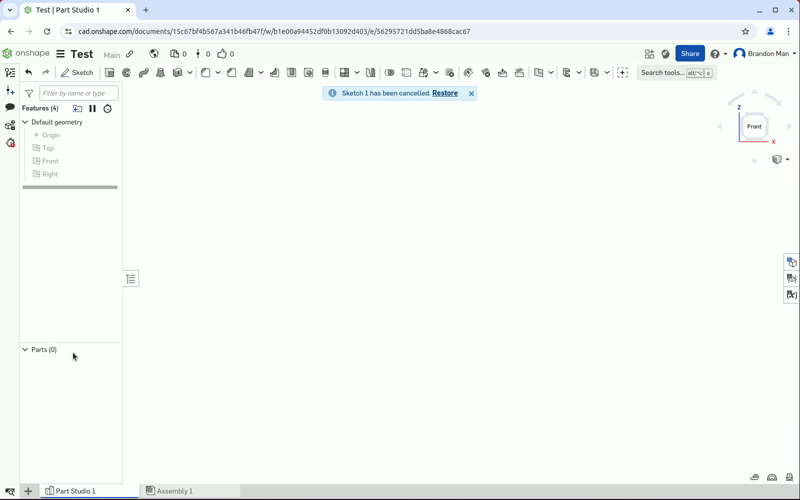
key(shift+y)
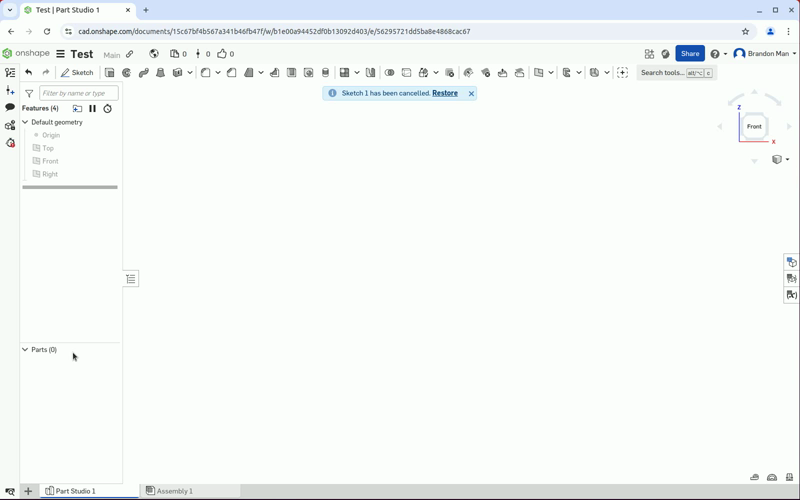
key(shift+s)
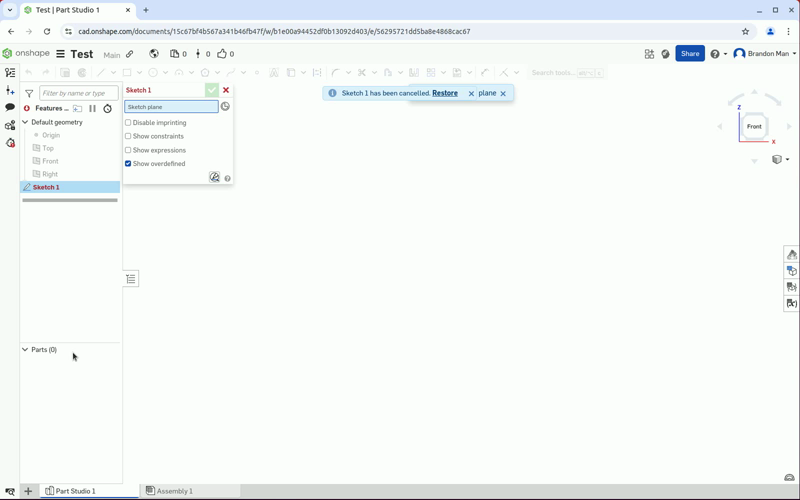
mouse_move(73, 163)
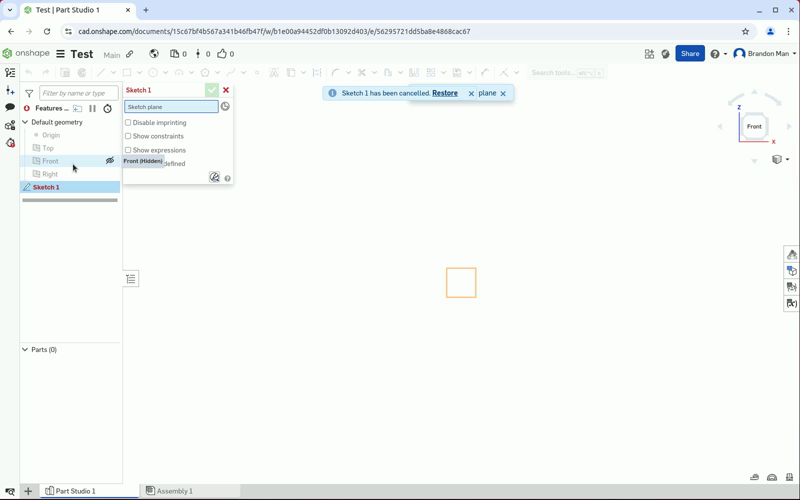
click(73, 163)
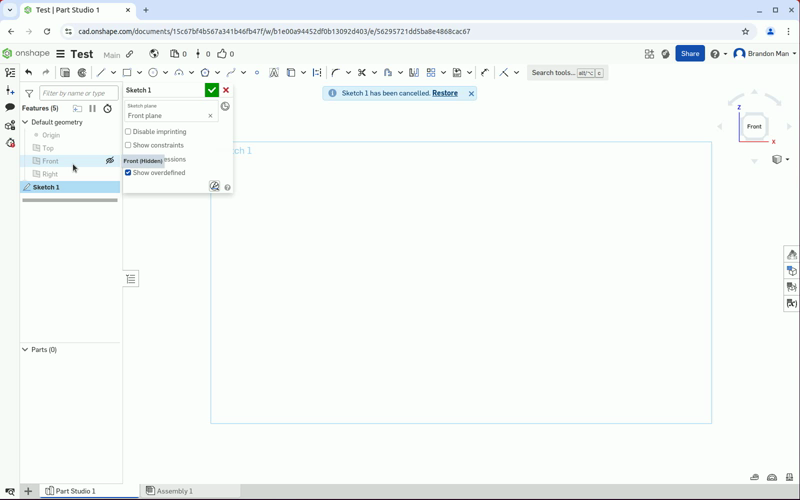
mouse_move(73, 352)
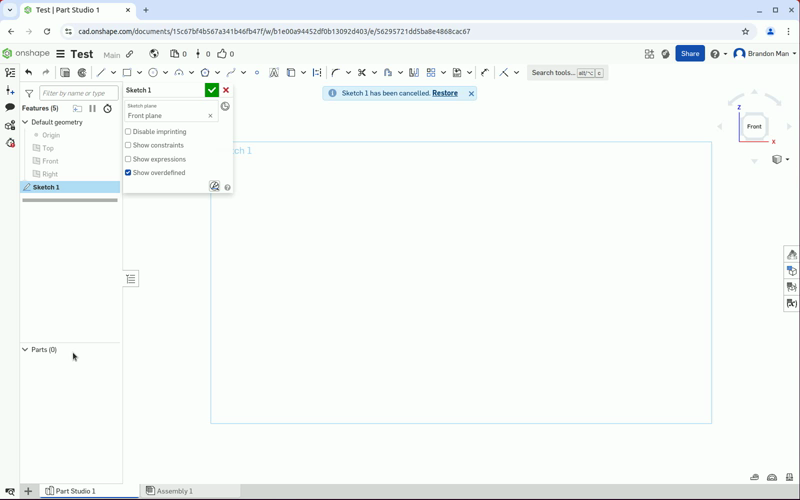
key(y)
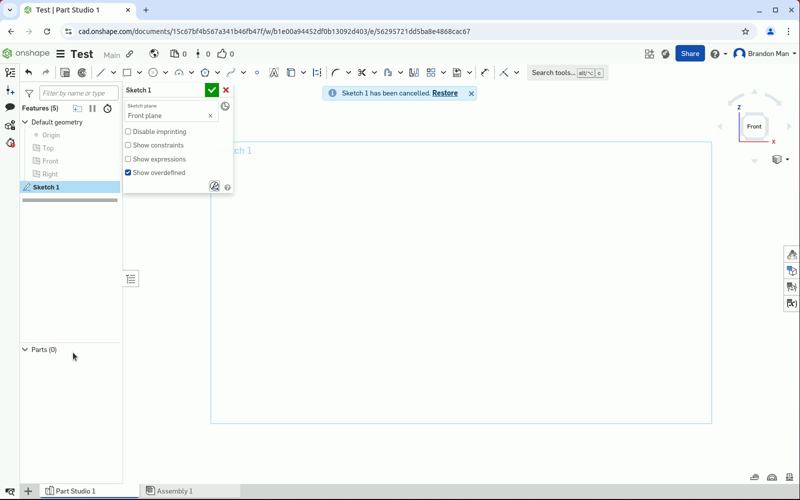
key(c)
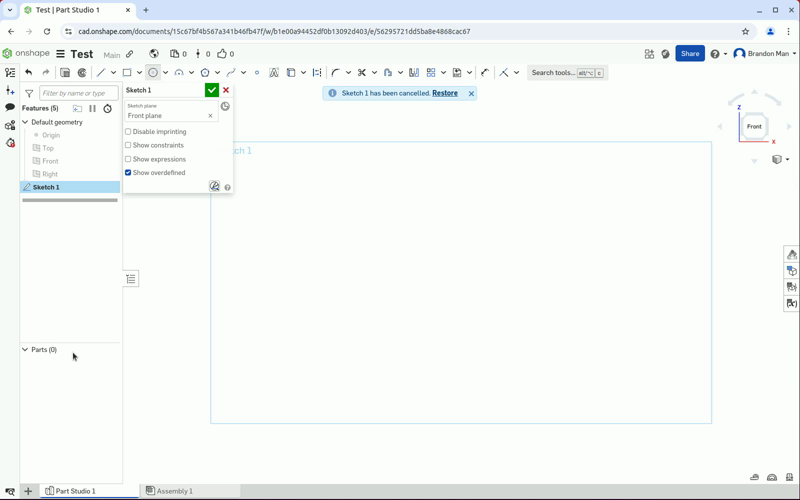
key_down(shift)
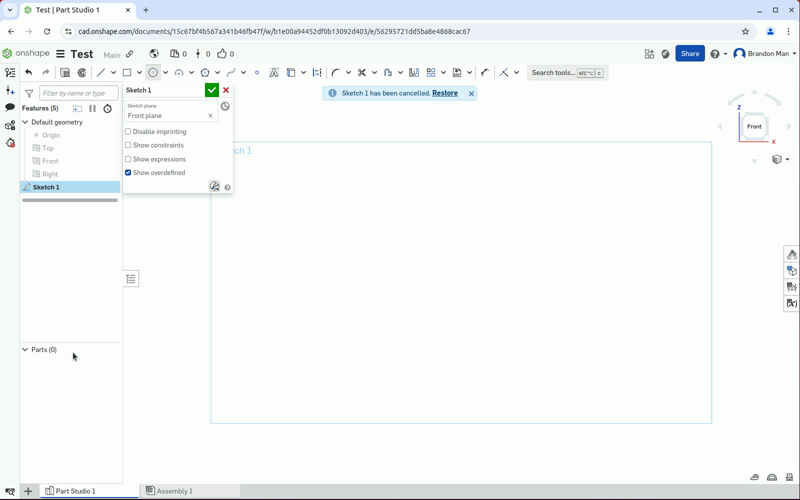
mouse_move(460, 282)
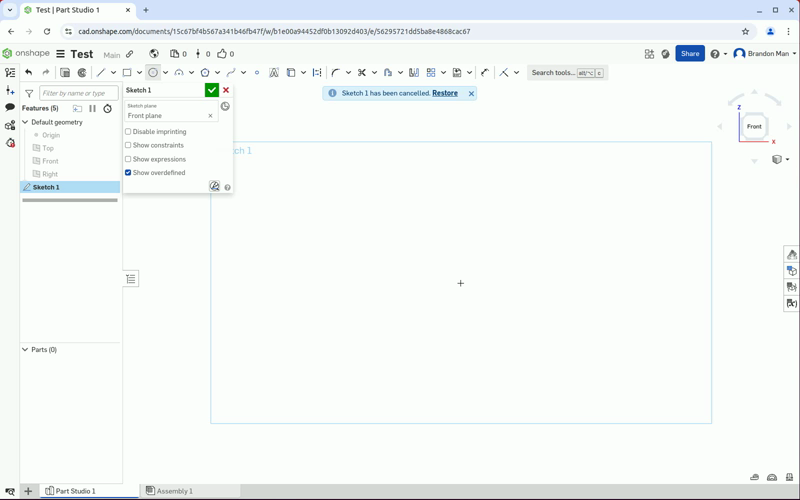
click(460, 282)
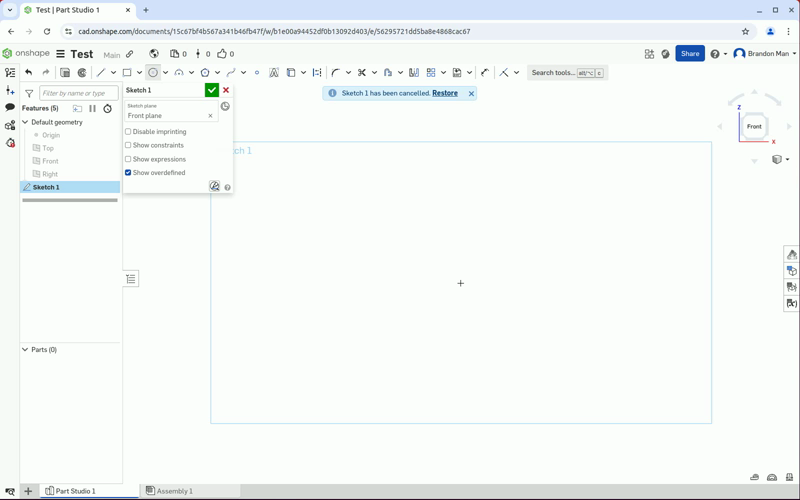
key_up(shift)
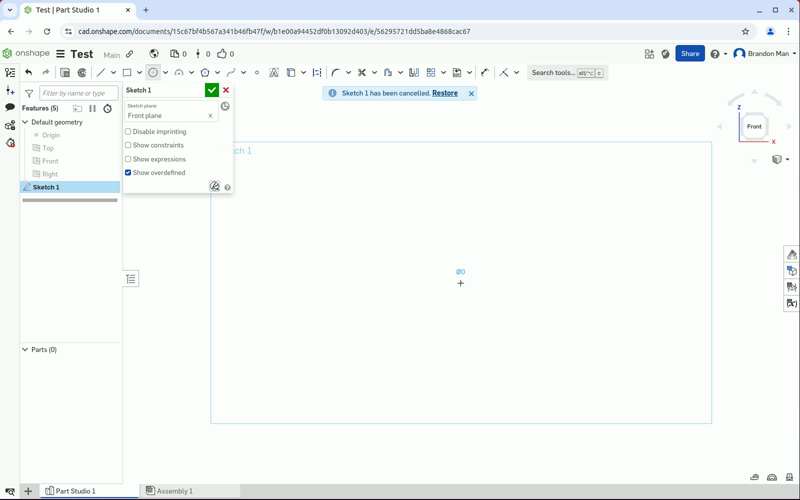
mouse_move(505, 282)
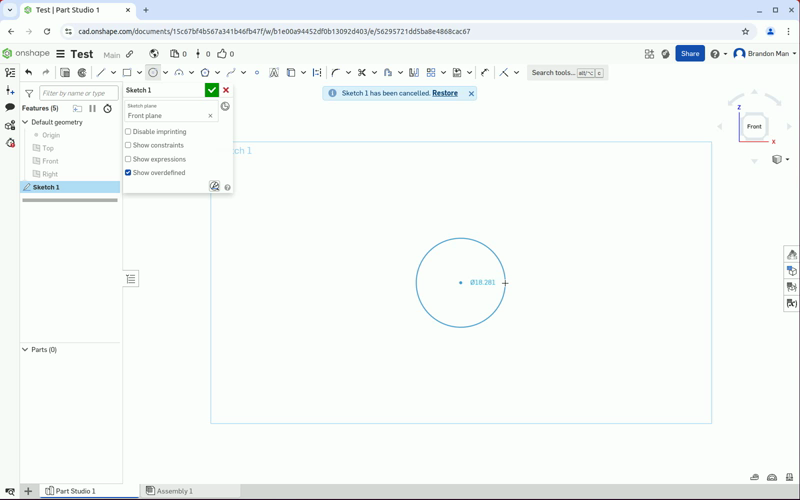
click(505, 282)
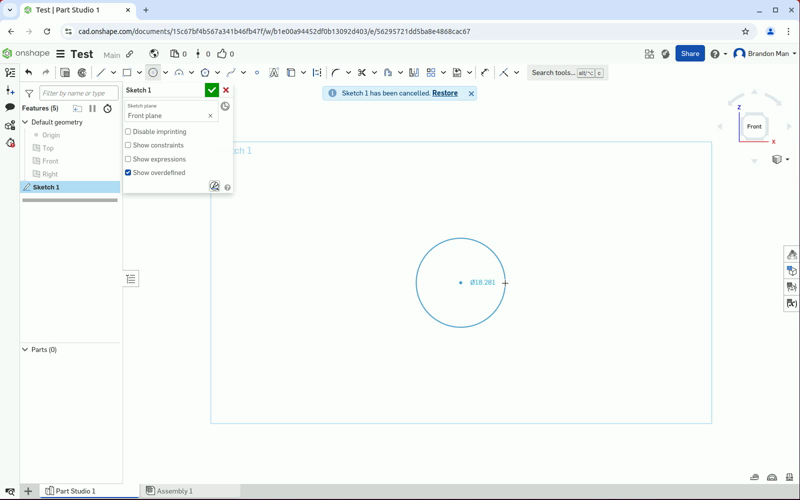
key(esc)
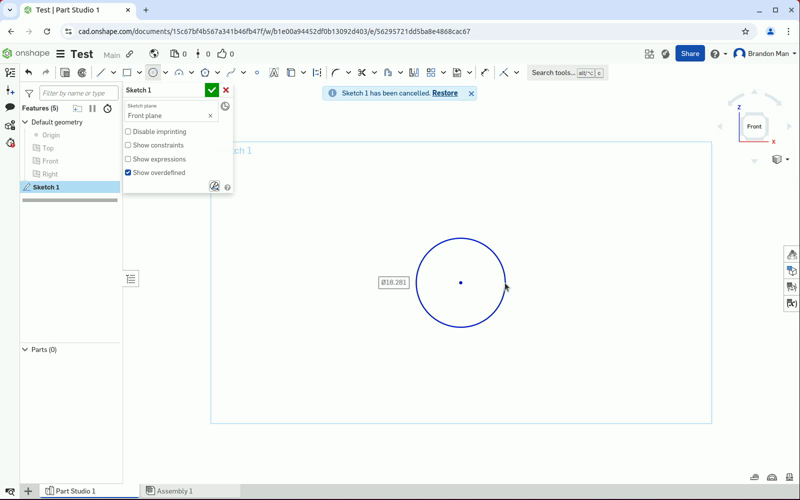
key(c)
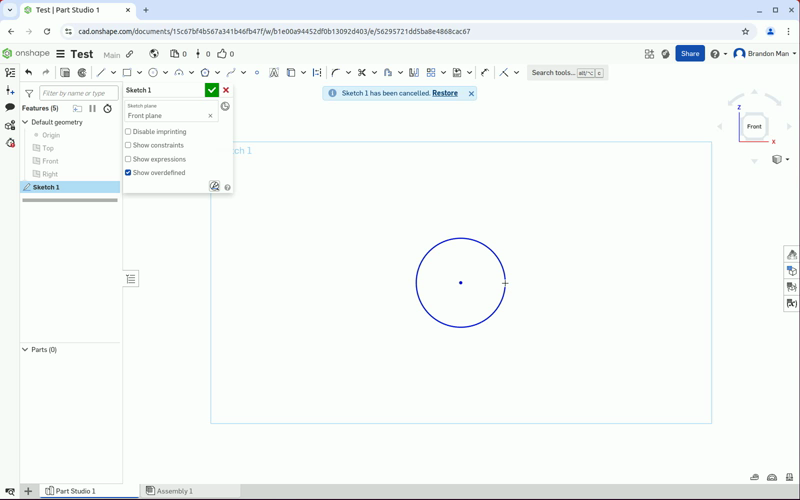
key_down(shift)
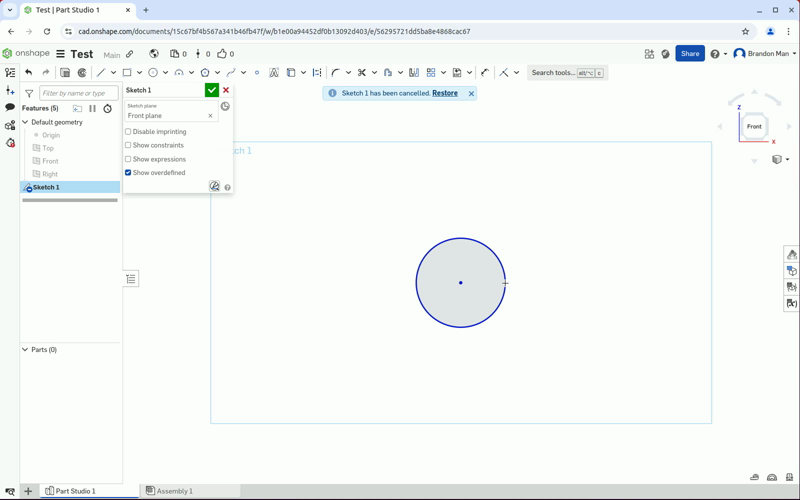
mouse_move(460, 282)
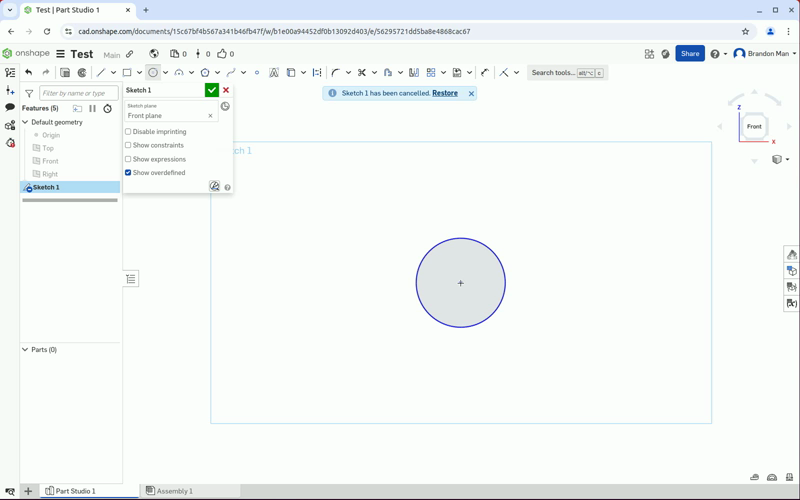
click(460, 282)
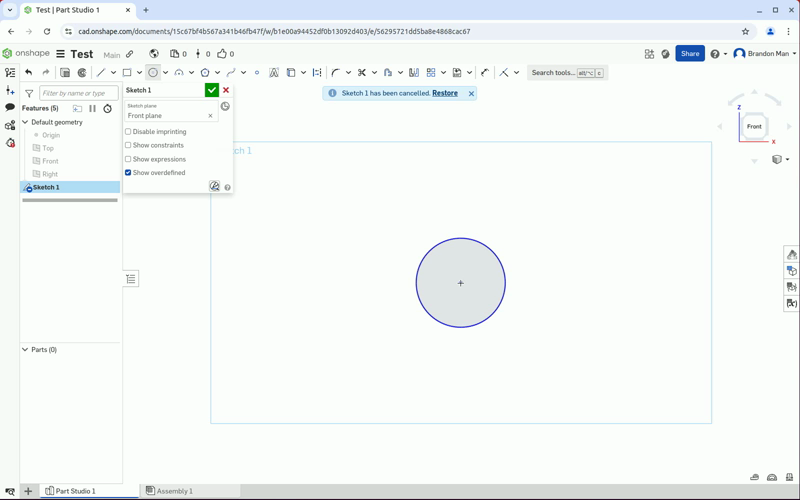
key_up(shift)
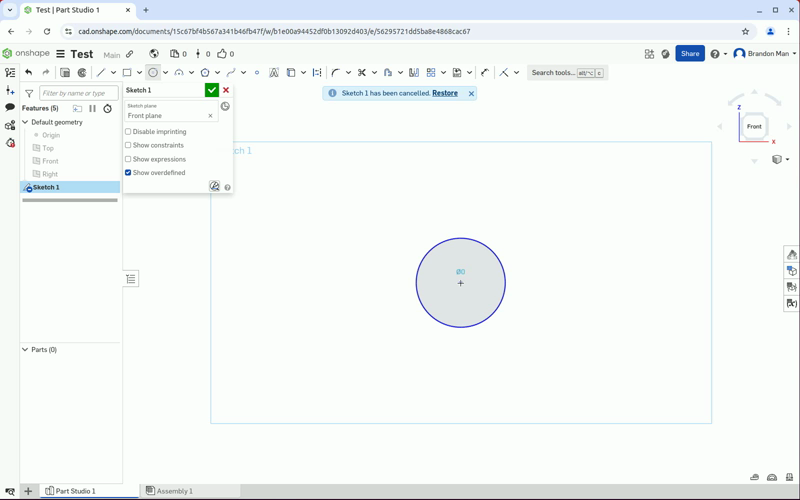
mouse_move(478, 282)
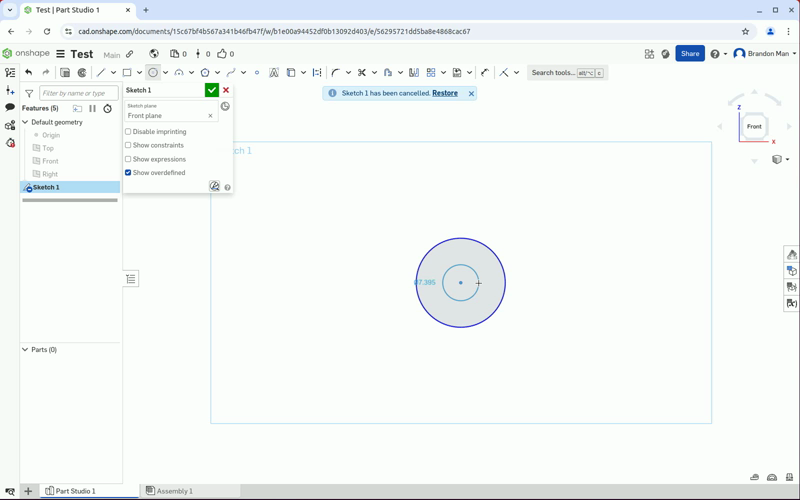
click(478, 282)
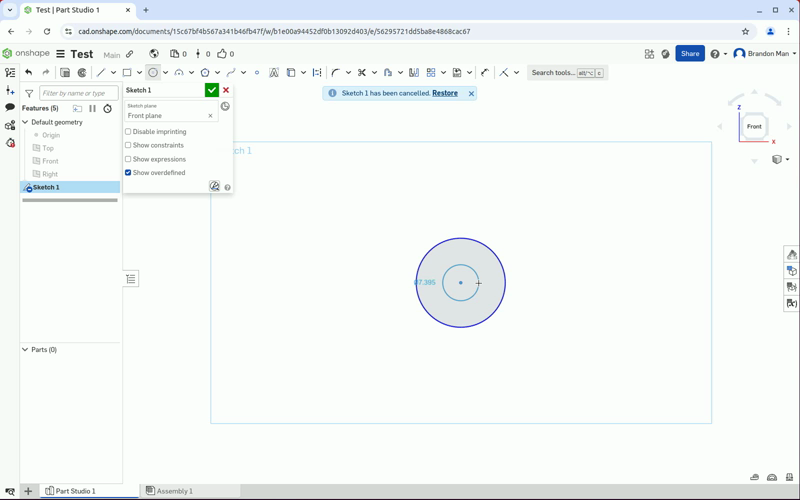
key(esc)
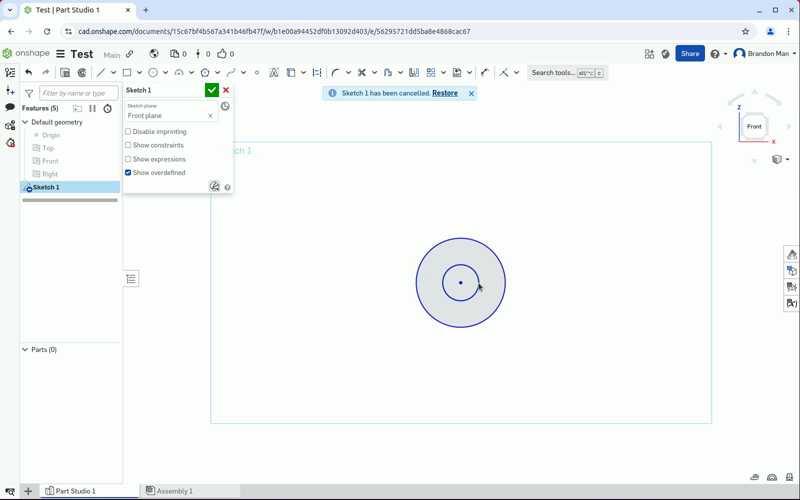
mouse_move(480, 302)
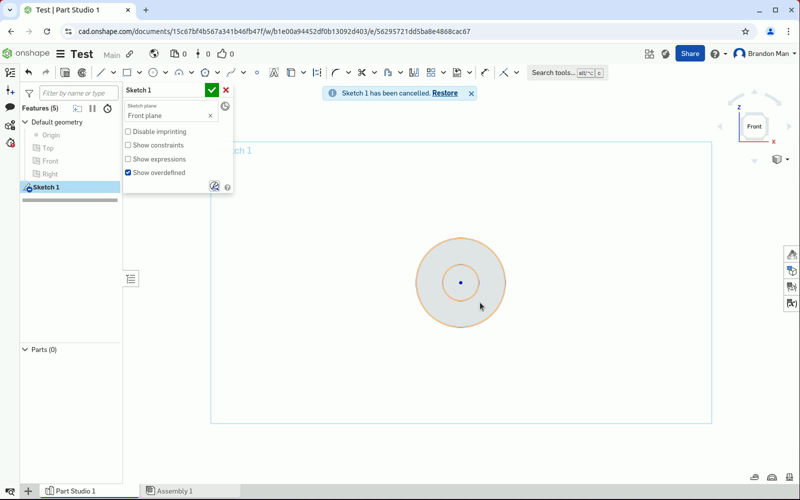
click(480, 302)
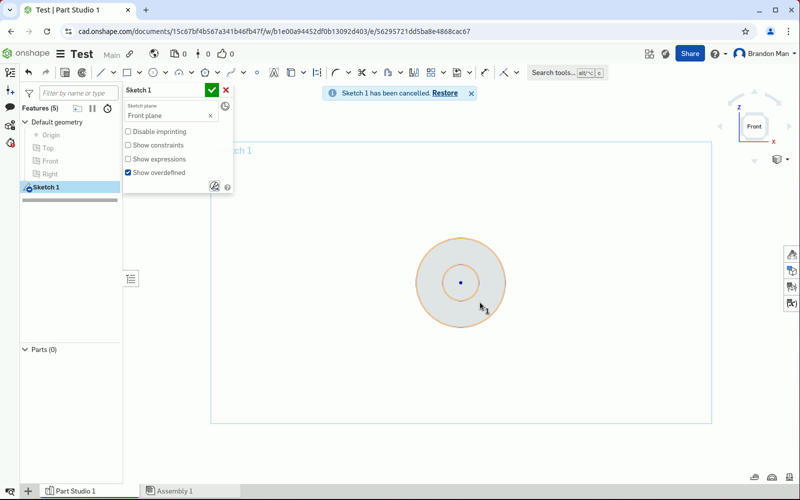
mouse_move(73, 352)
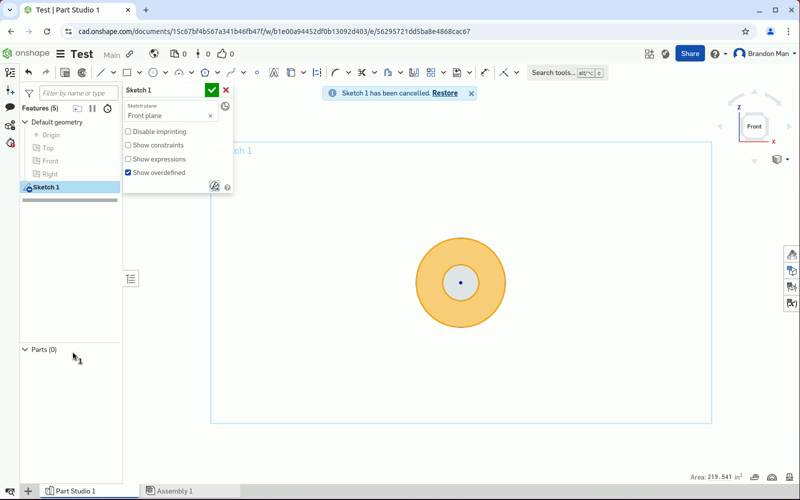
key(shift+y)
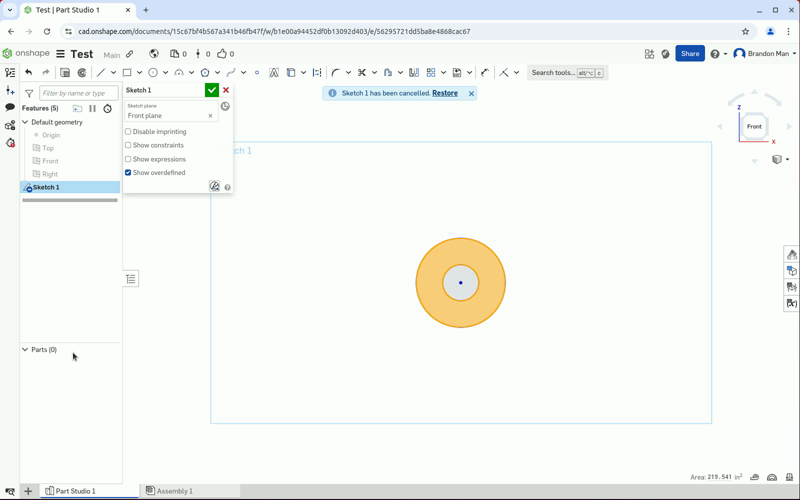
key(shift+e)
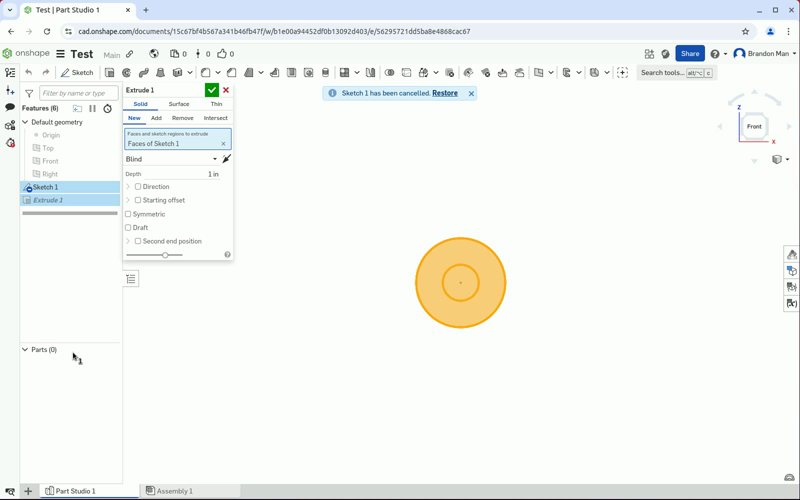
mouse_move(143, 106)
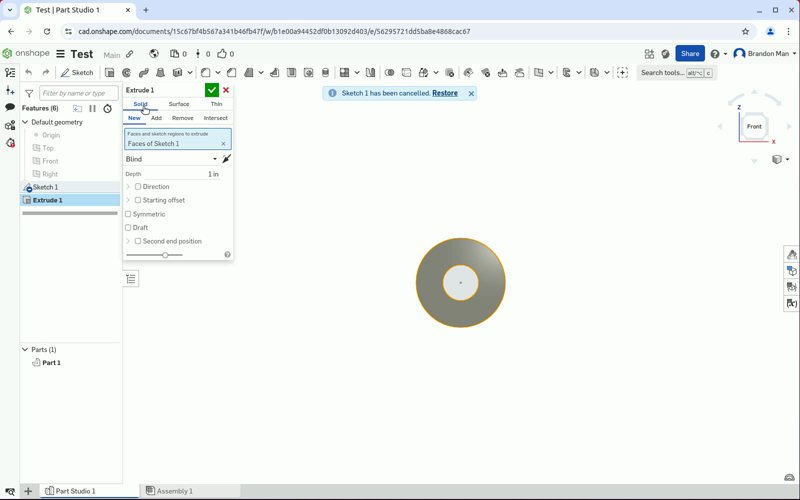
click(143, 106)
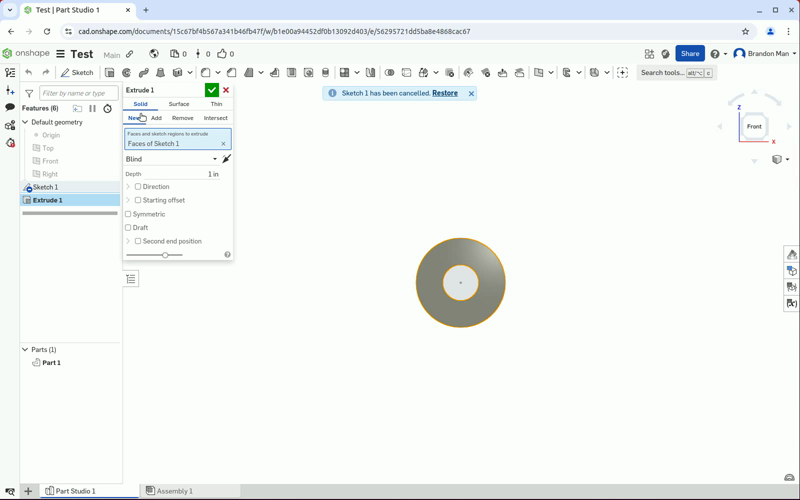
mouse_move(137, 120)
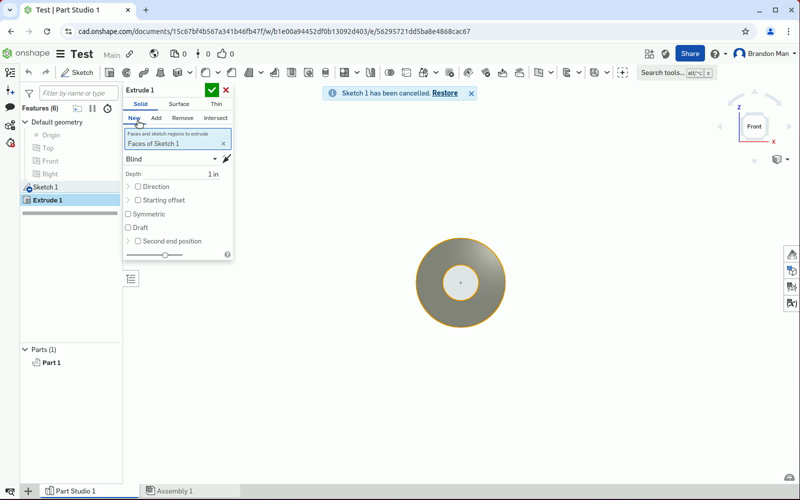
click(137, 120)
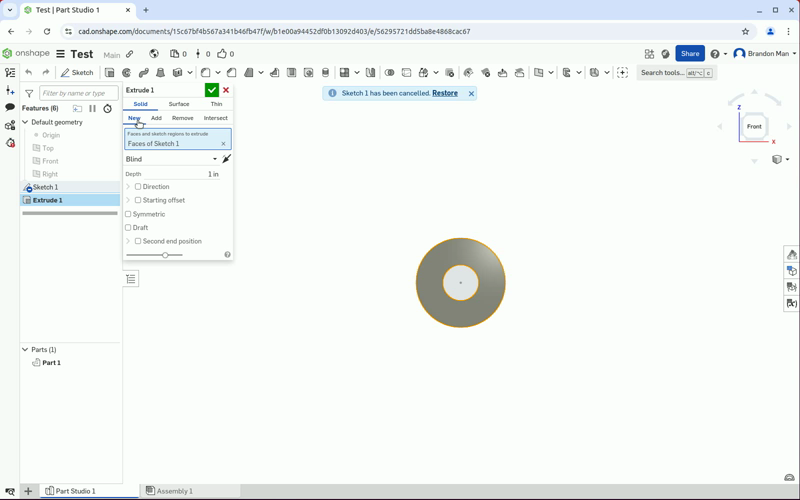
key(tab, 4)
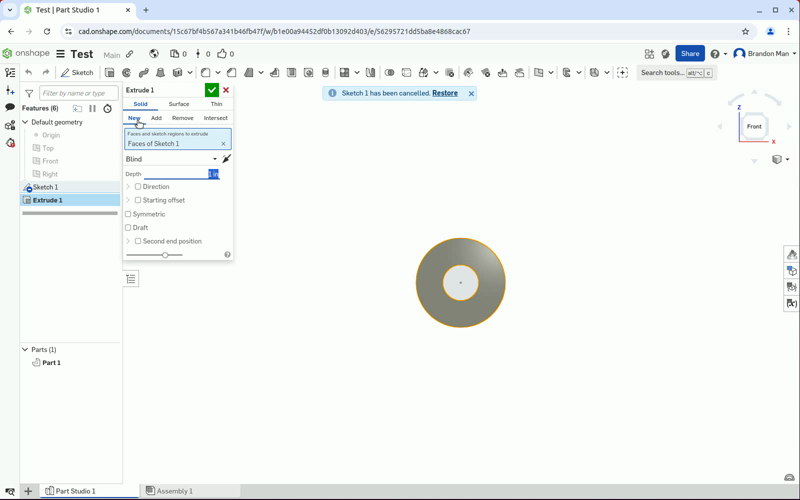
text(3.611)
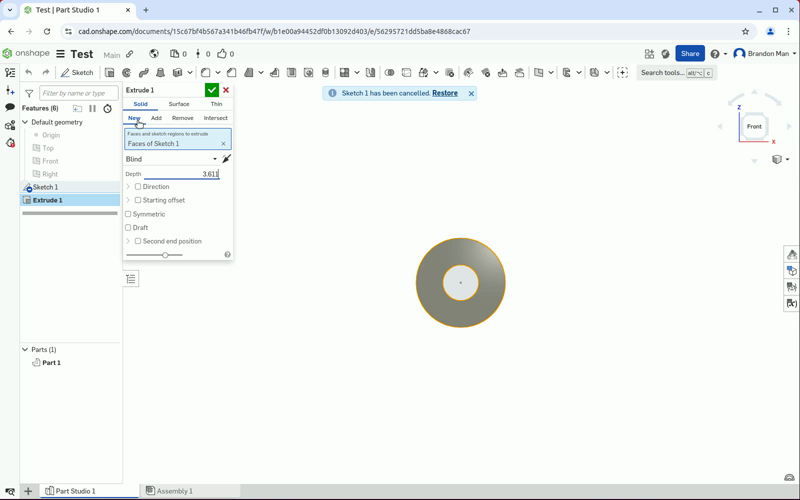
key(enter)
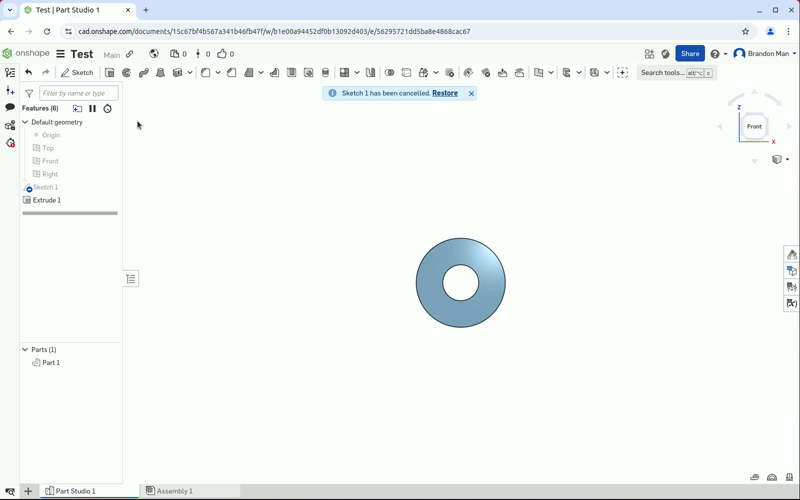
key(shift+h)
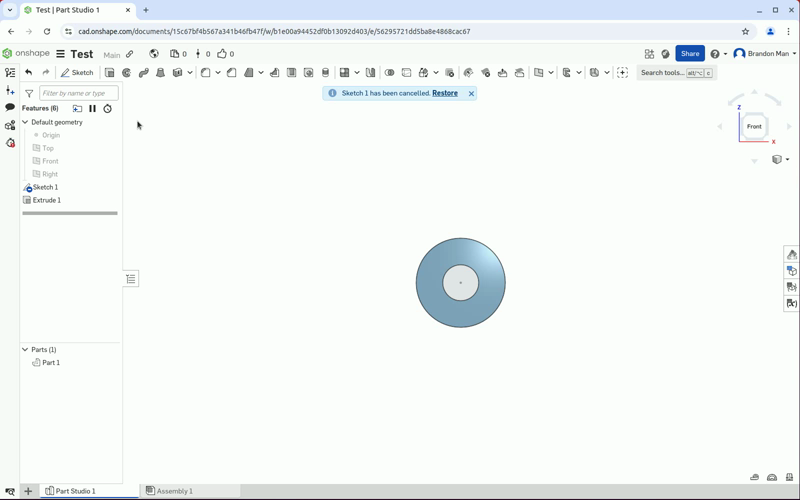
key(shift+h)
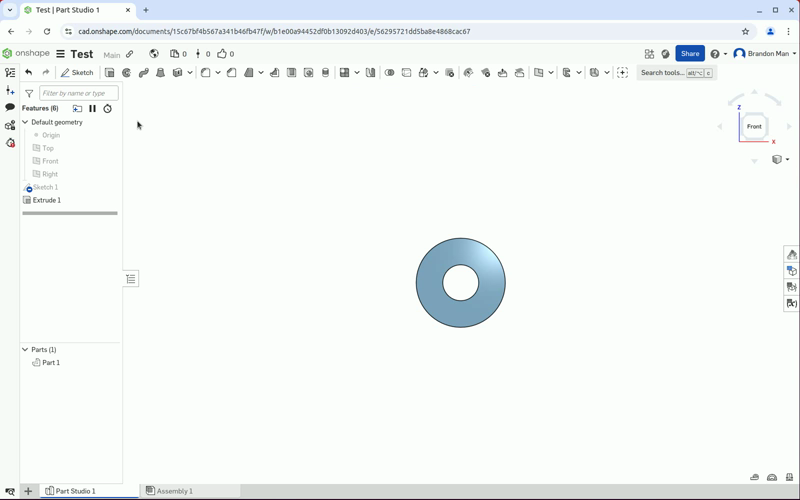
mouse_move(73, 189)
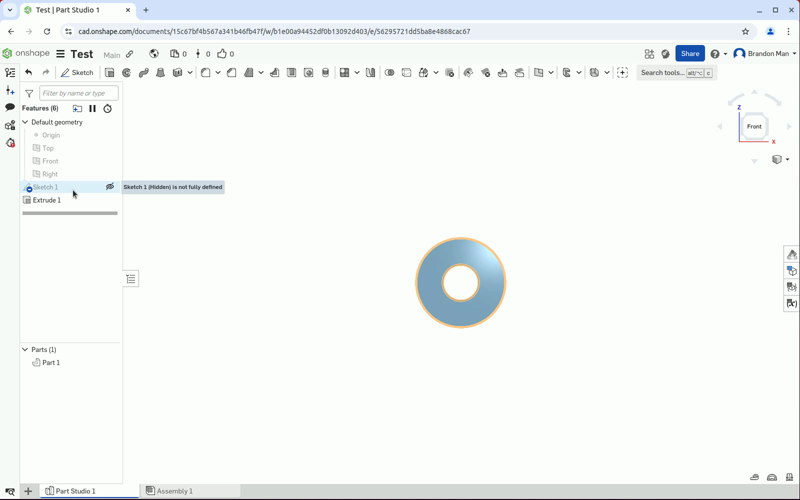
click(73, 189)
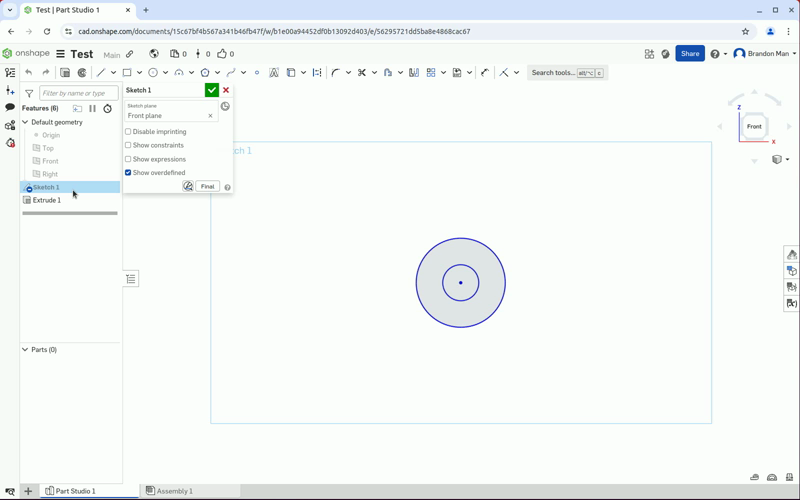
mouse_move(229, 92)
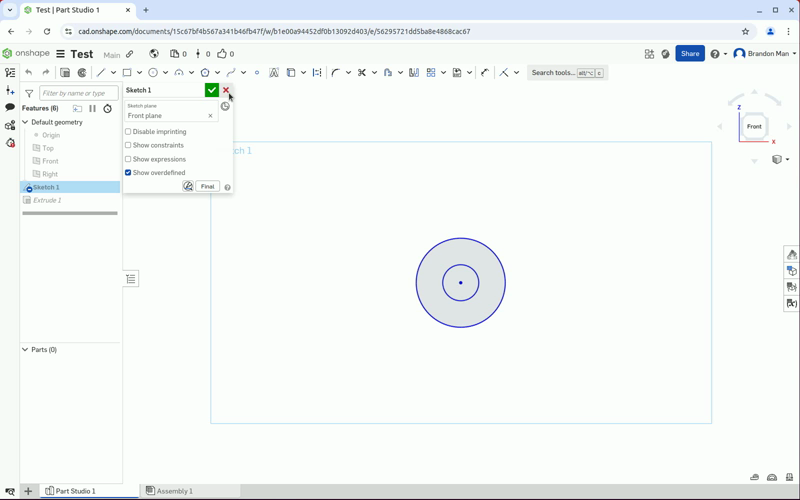
click(229, 92)
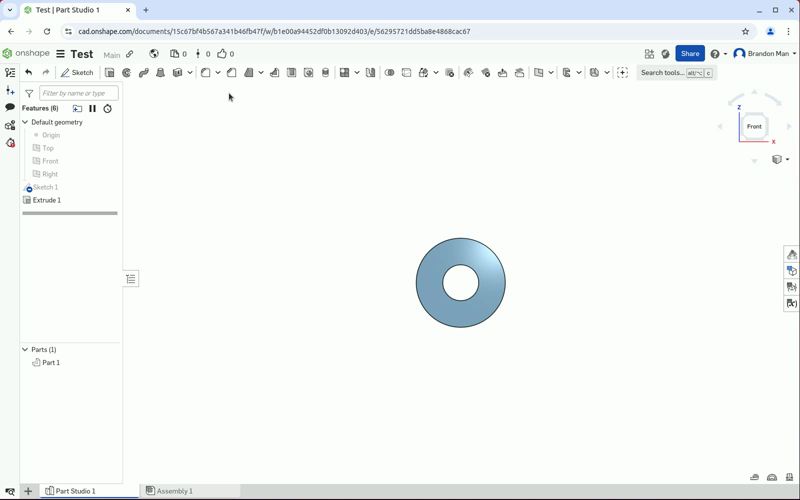
mouse_move(541, 75)
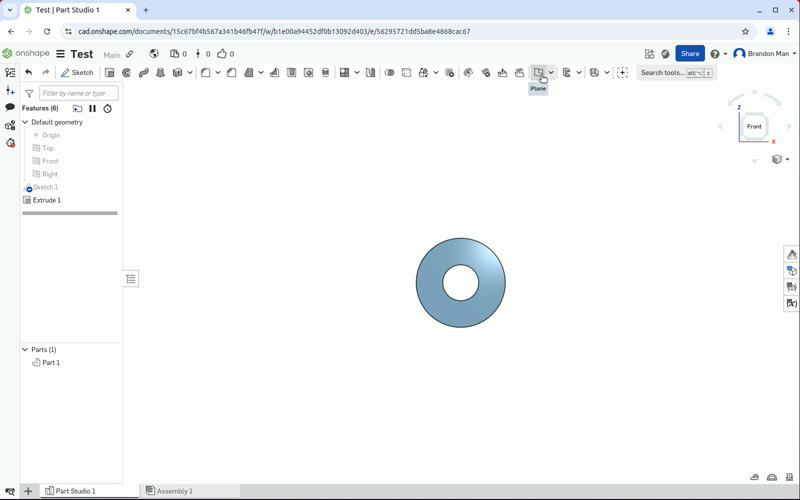
click(541, 75)
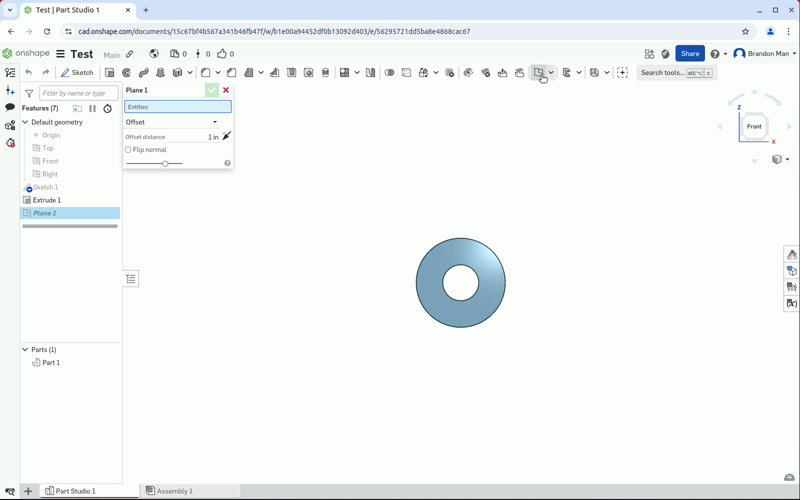
mouse_move(73, 163)
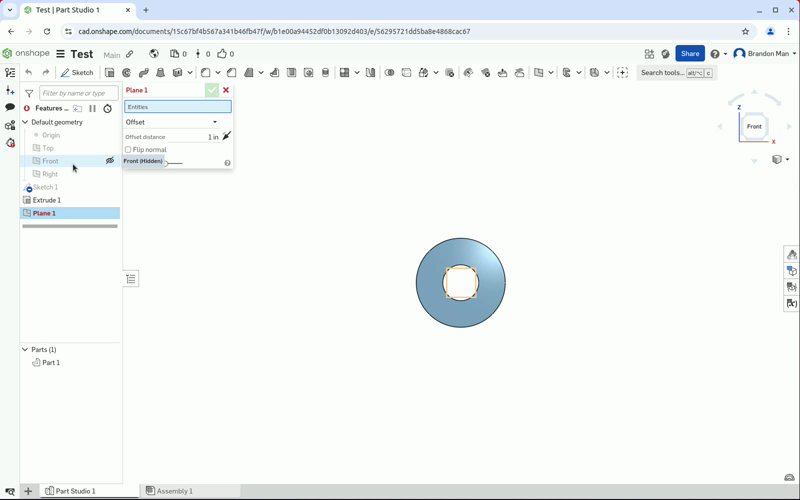
click(73, 163)
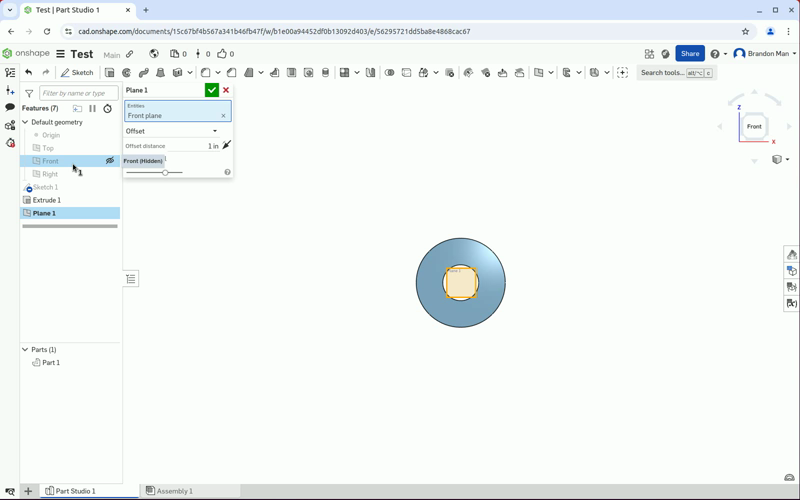
key(tab, 2)
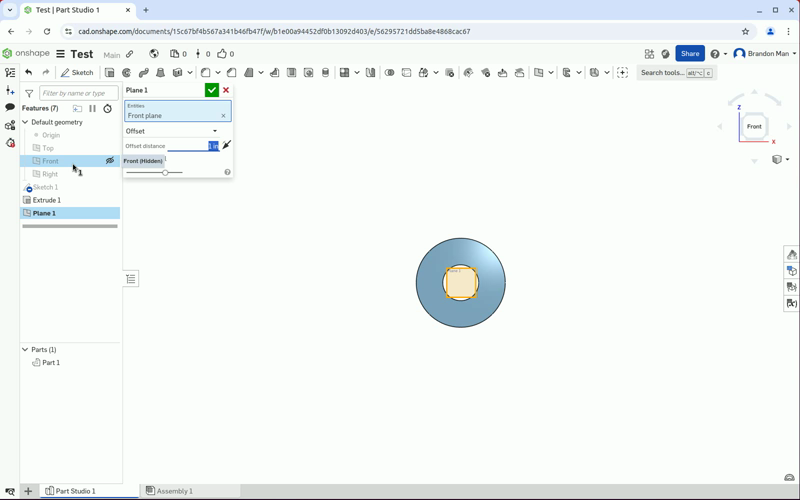
text(3.605)
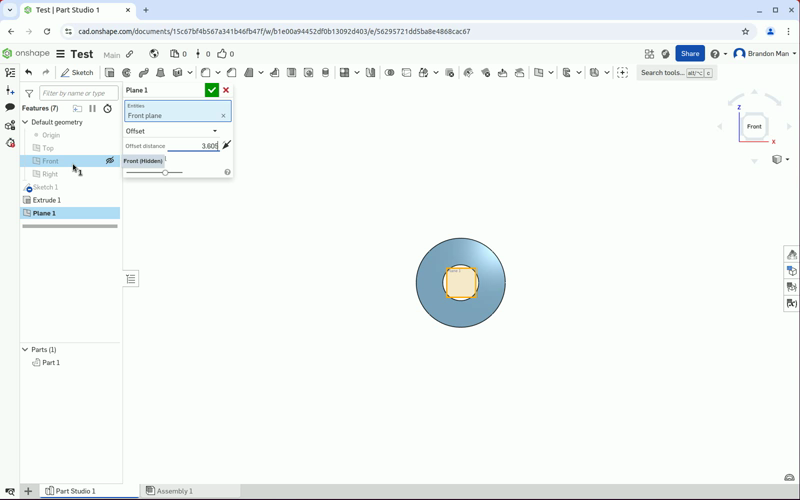
key(enter, 2)
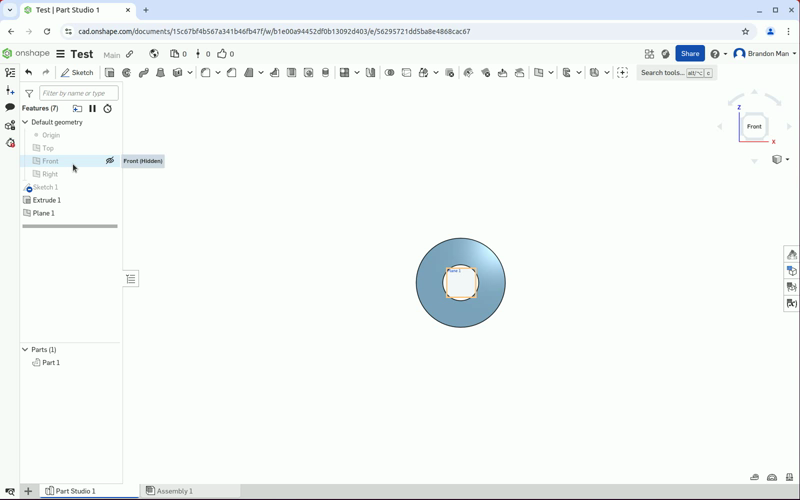
key(shift+s)
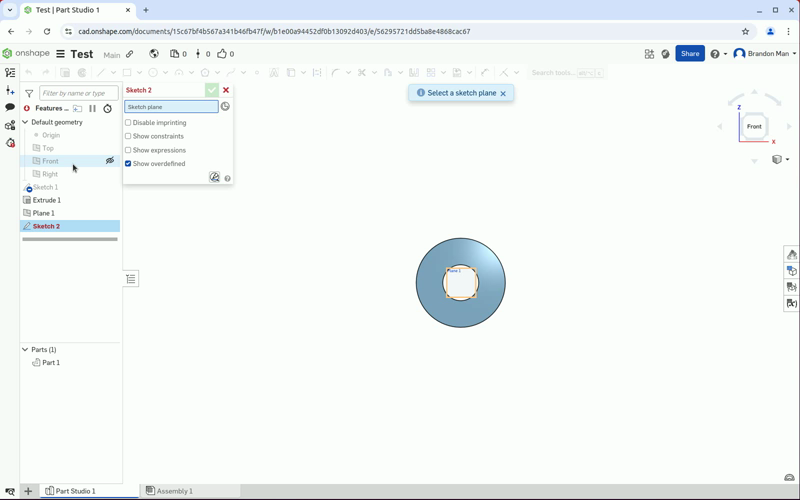
mouse_move(73, 215)
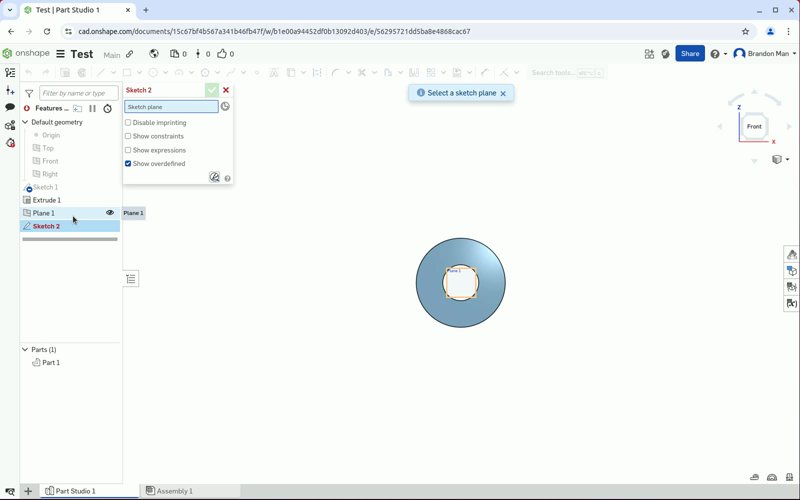
click(73, 215)
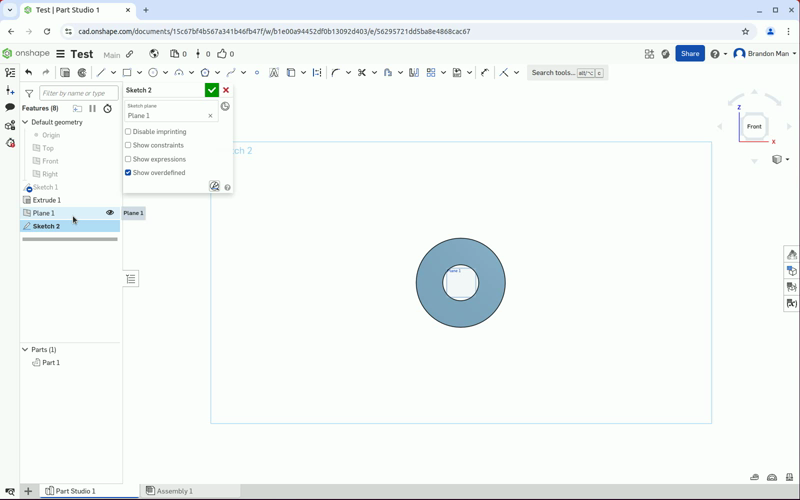
mouse_move(73, 352)
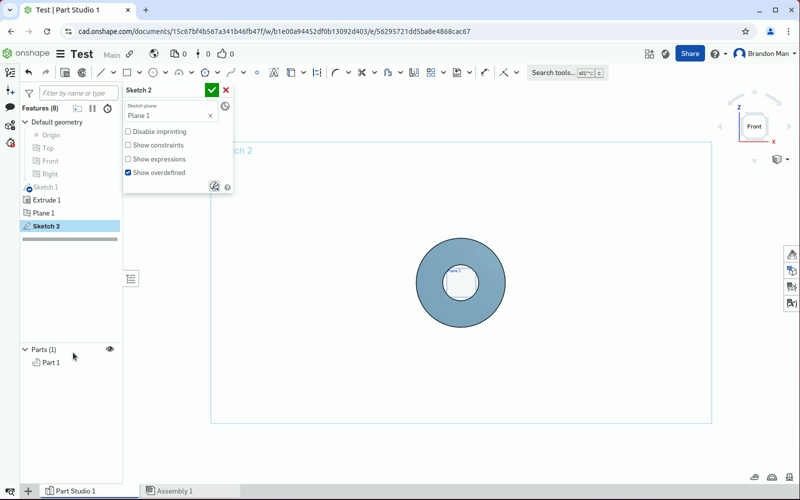
key(y)
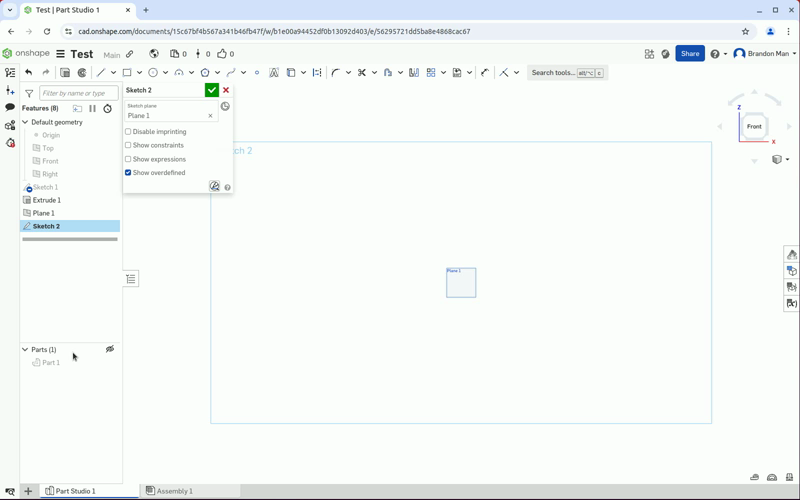
key(c)
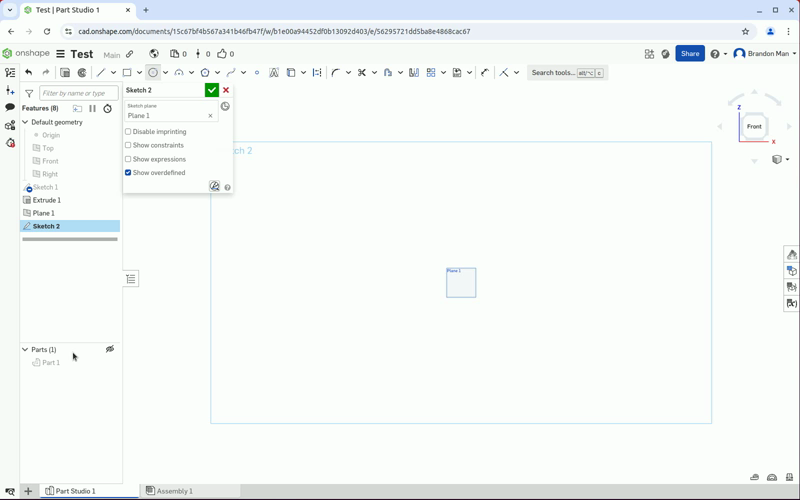
key_down(shift)
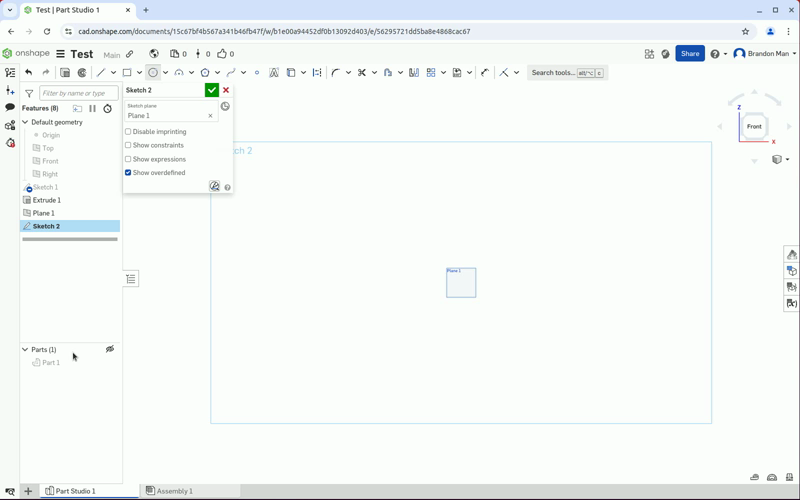
mouse_move(460, 282)
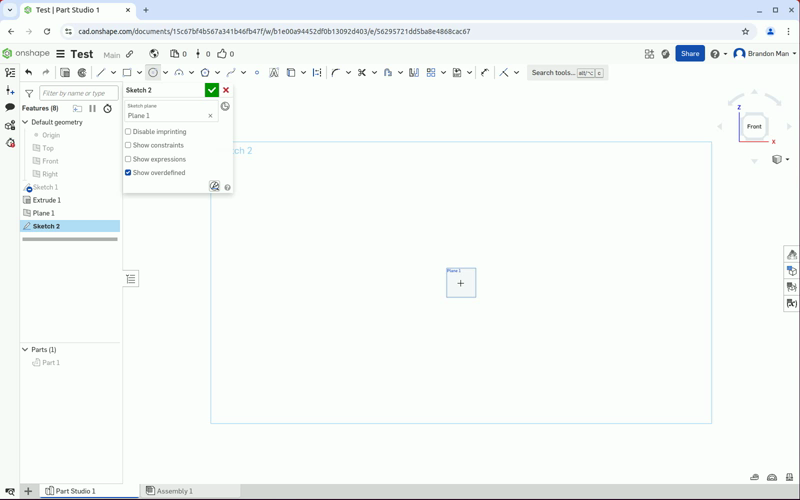
click(460, 282)
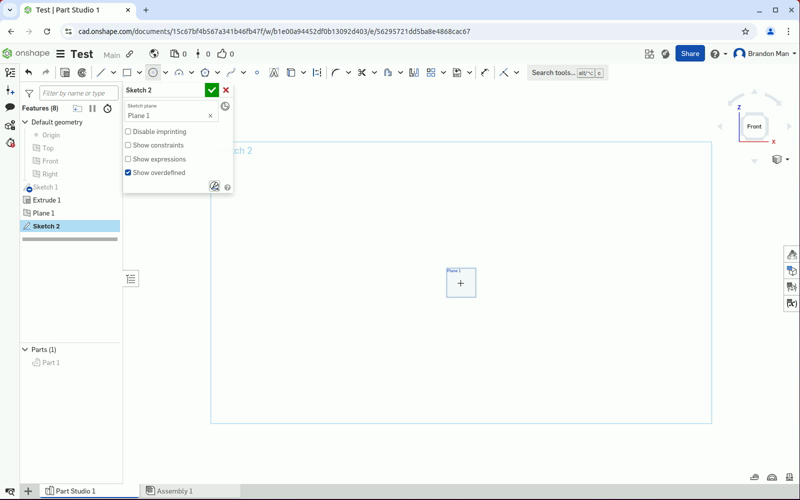
key_up(shift)
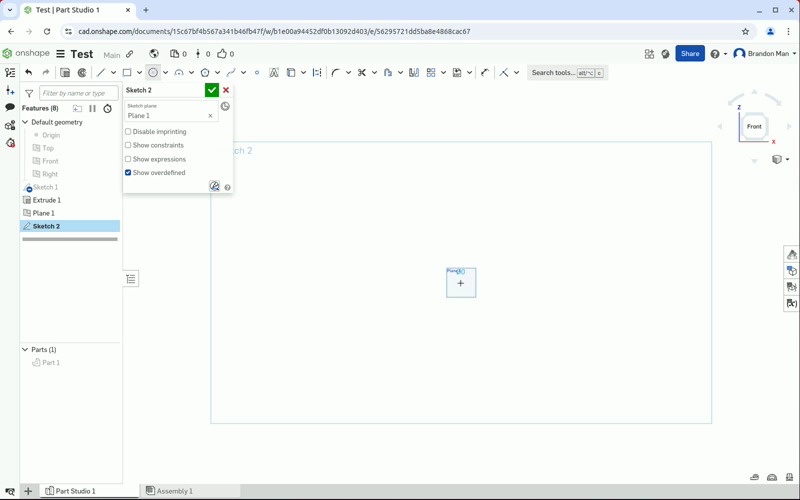
mouse_move(492, 282)
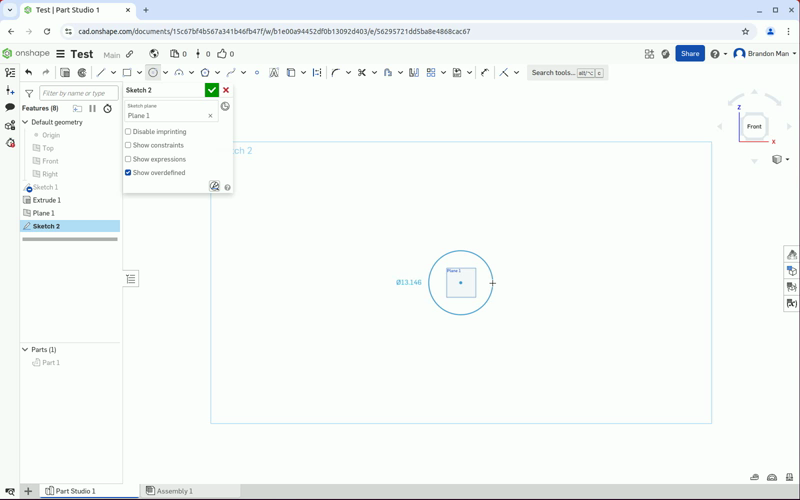
click(492, 282)
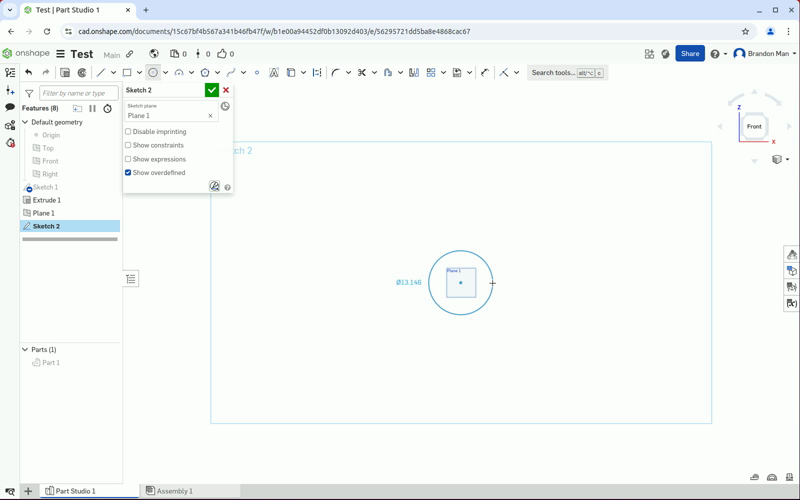
key(esc)
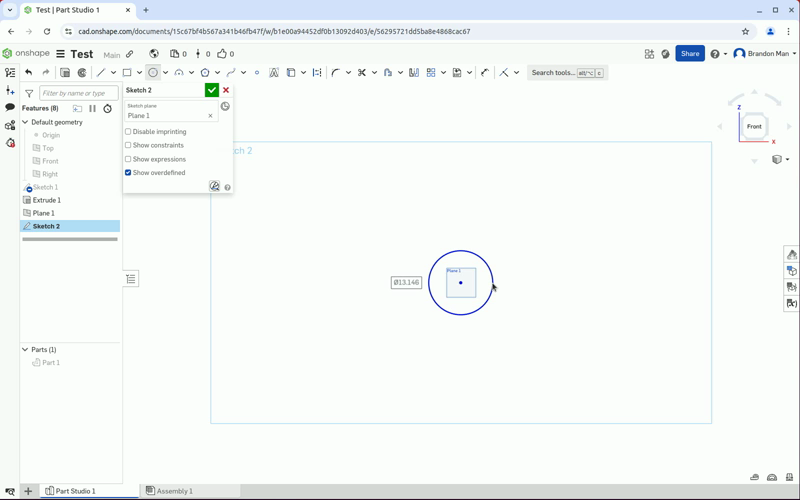
key(c)
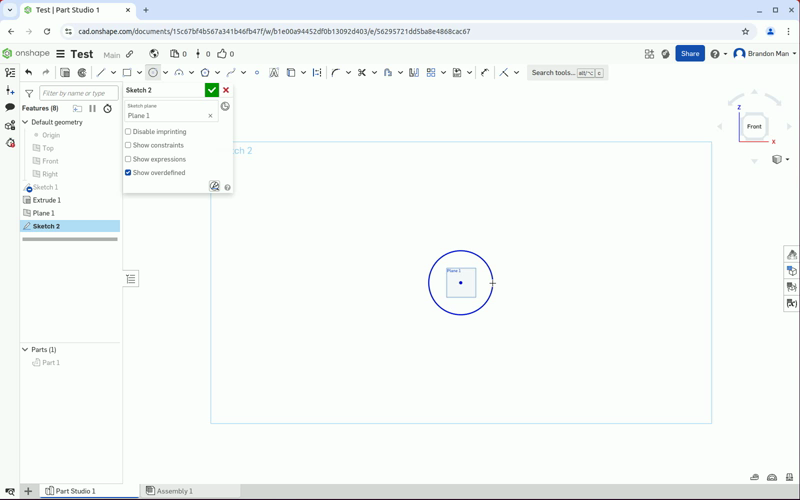
key_down(shift)
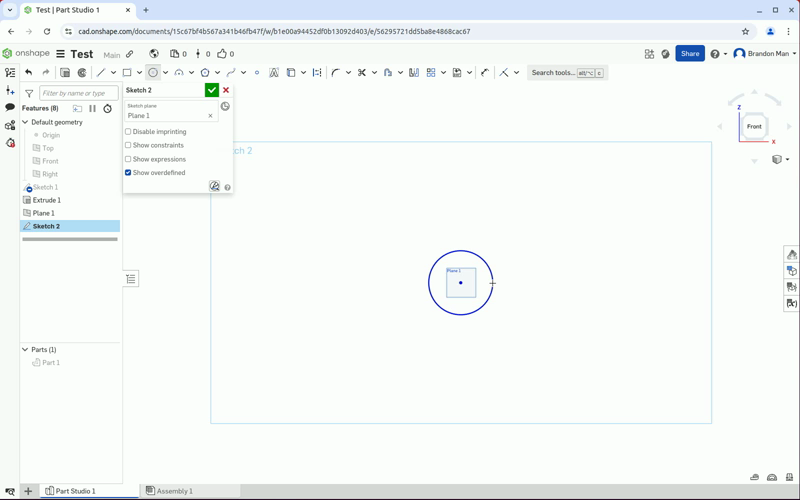
mouse_move(460, 282)
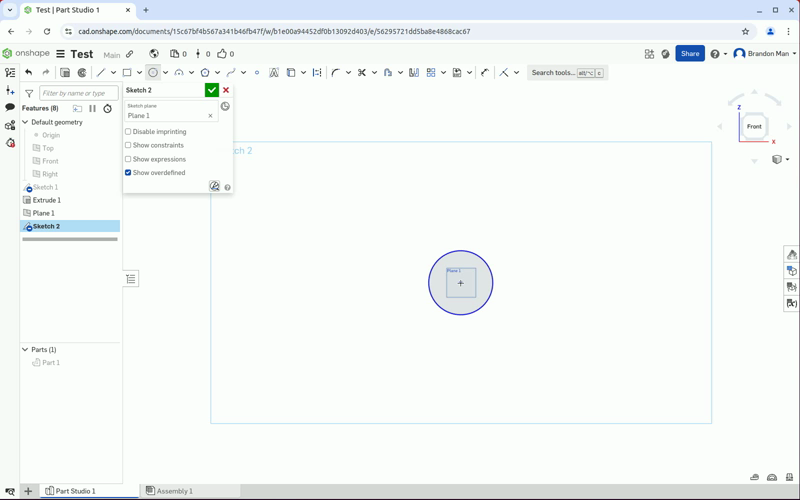
click(460, 282)
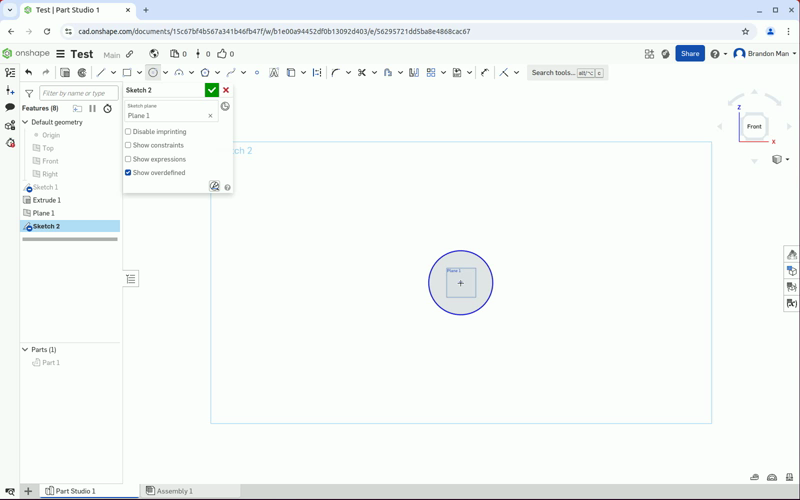
key_up(shift)
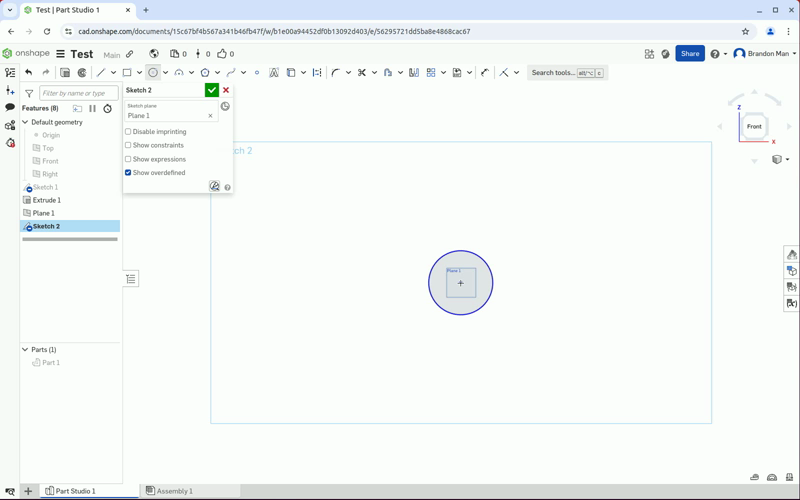
mouse_move(478, 282)
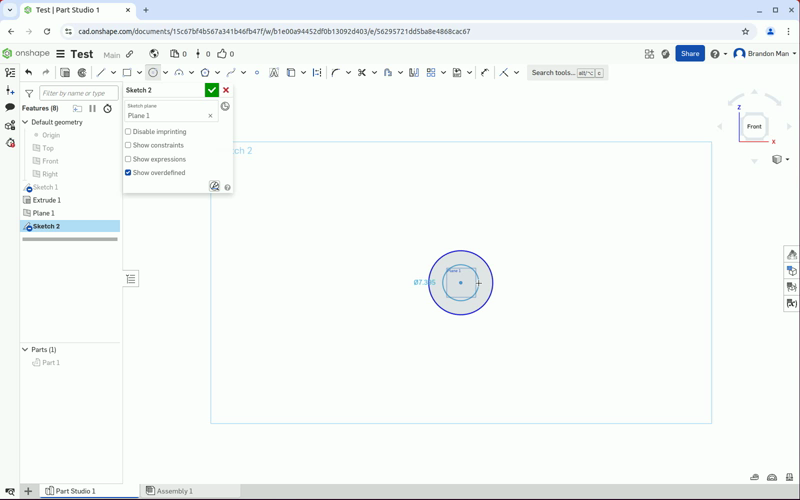
click(478, 282)
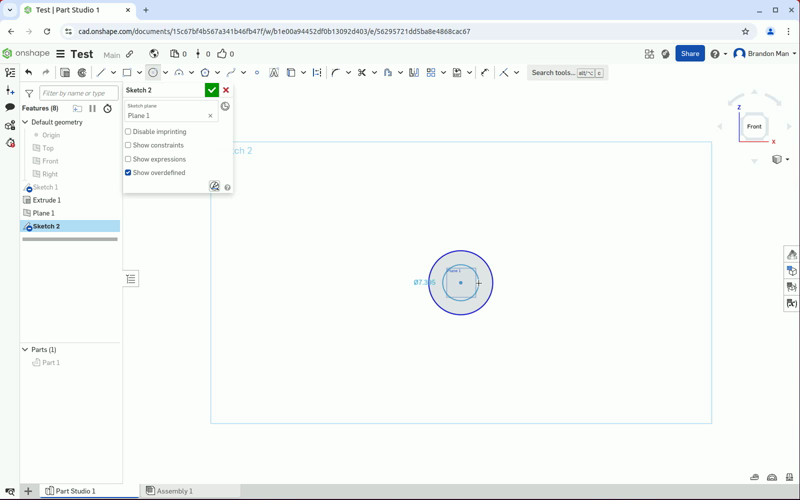
key(esc)
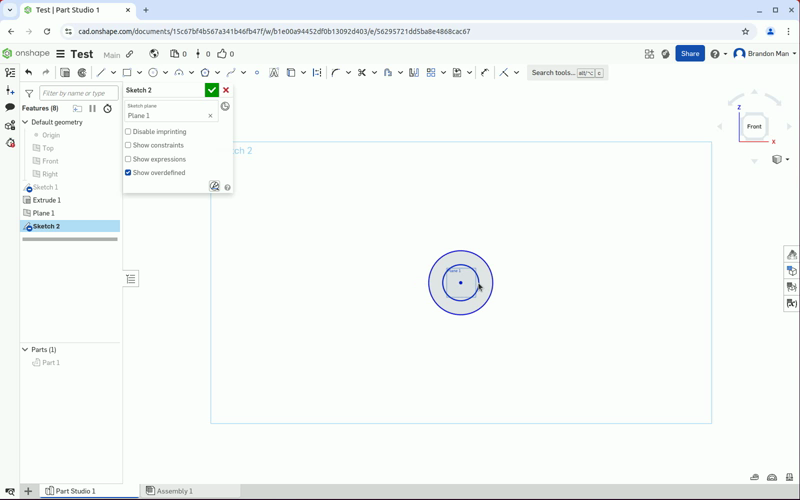
mouse_move(460, 312)
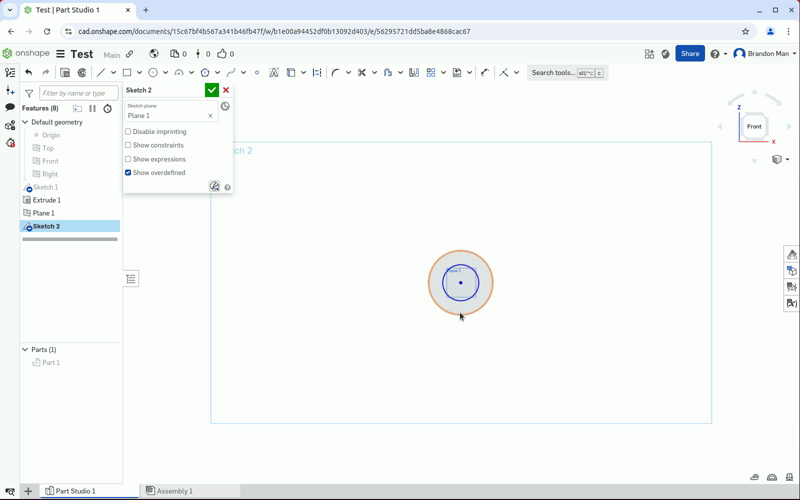
click(460, 312)
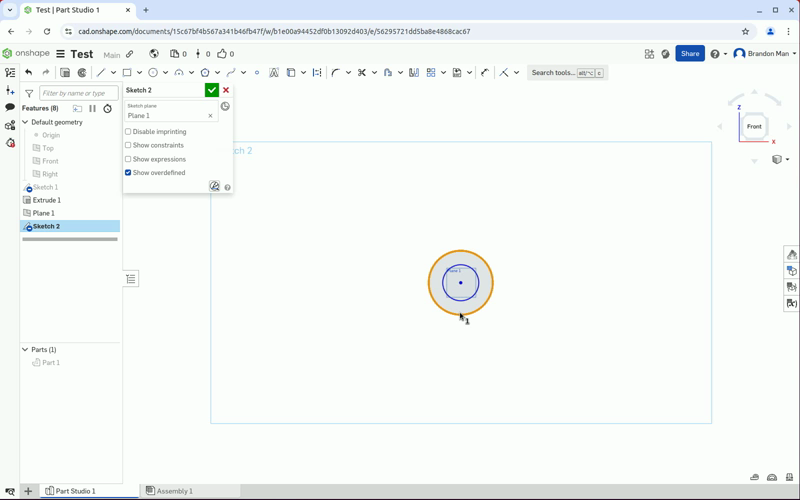
mouse_move(73, 352)
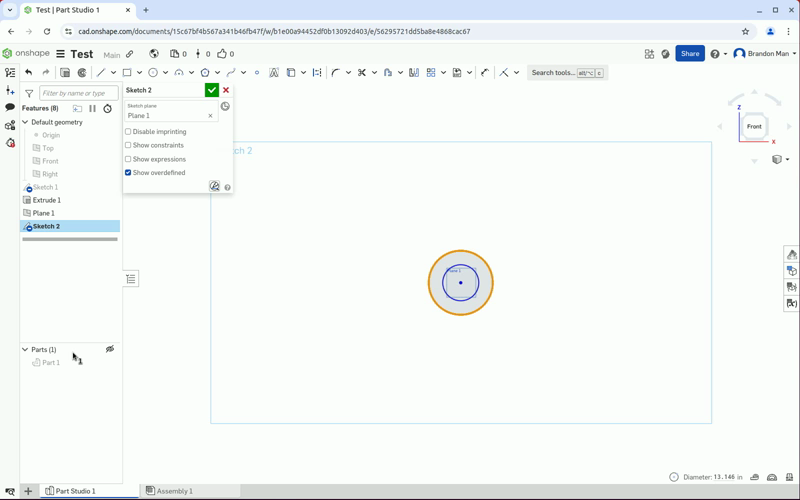
key(shift+y)
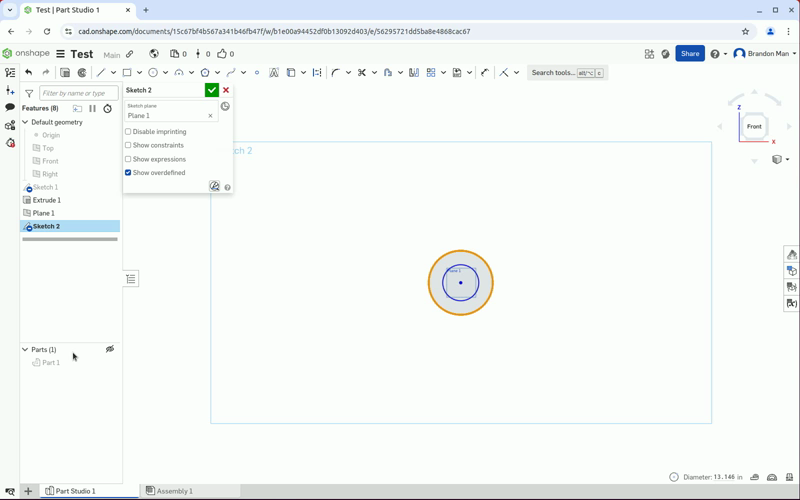
key(shift+e)
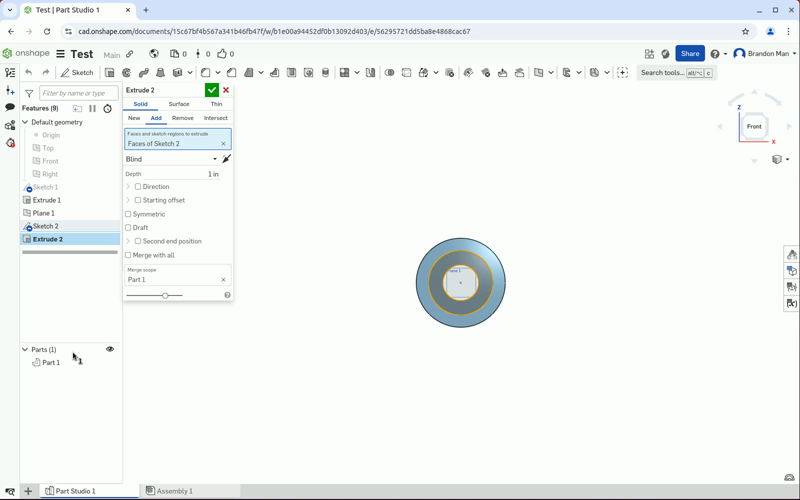
mouse_move(143, 106)
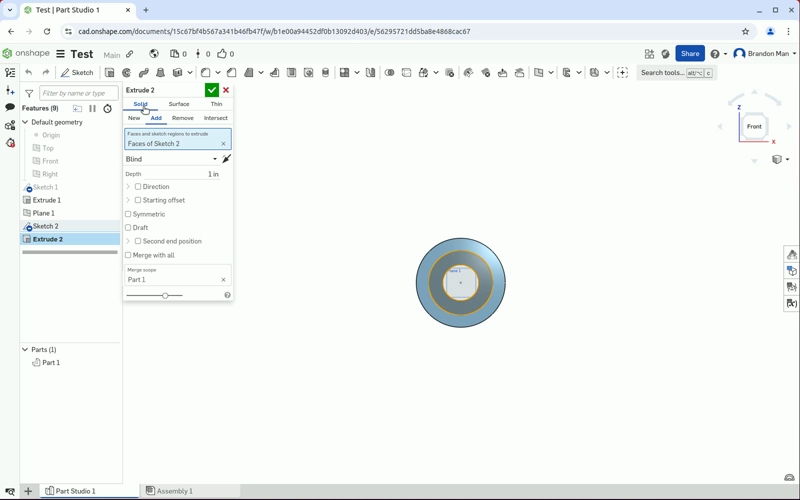
click(143, 106)
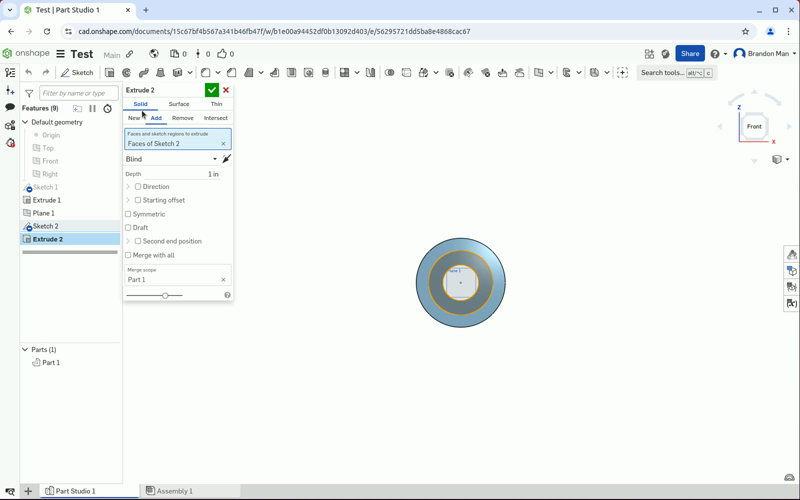
mouse_move(137, 120)
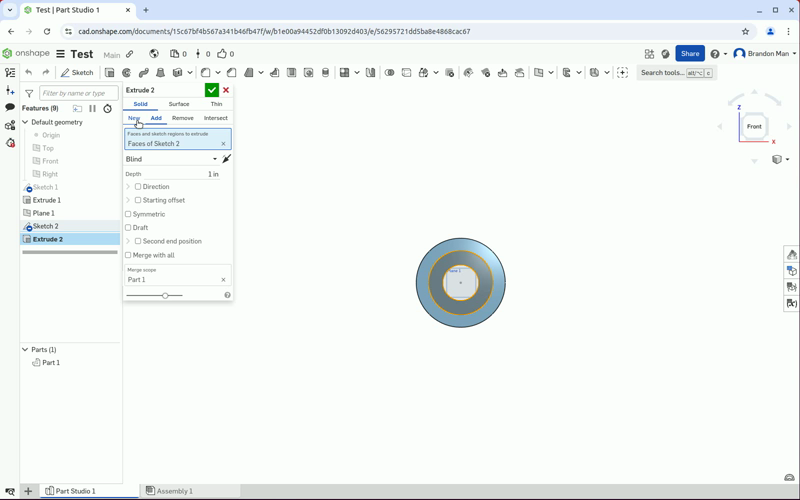
click(137, 120)
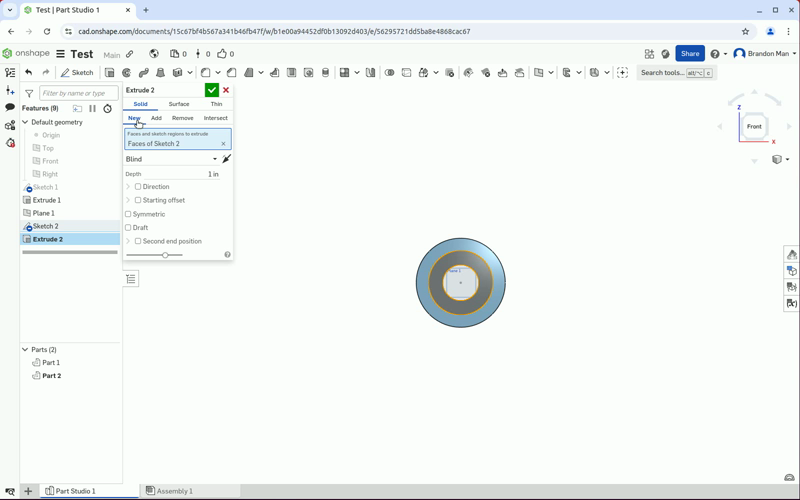
key(tab, 4)
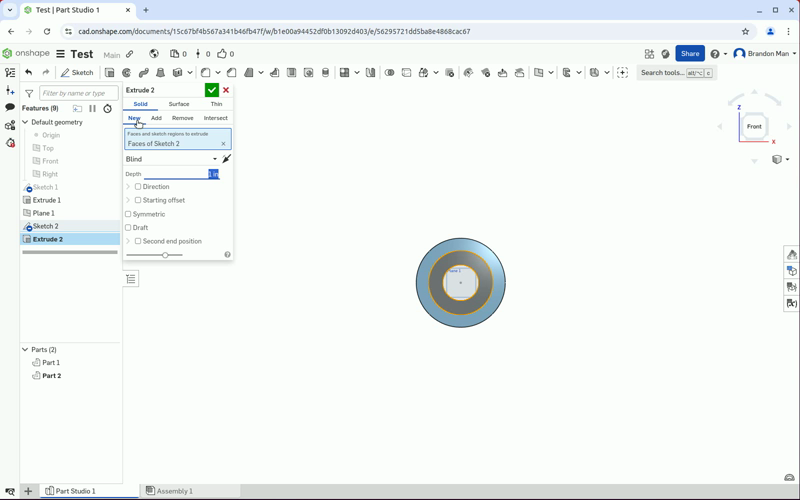
text(1.204)
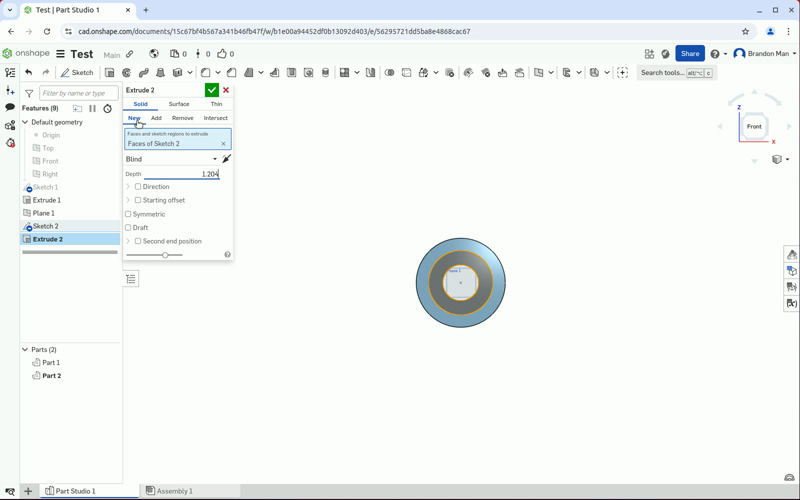
key(enter)
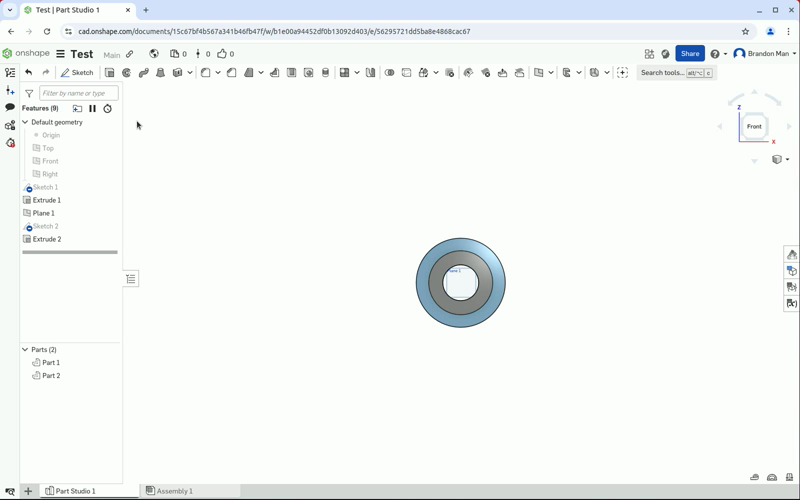
key(shift+h)
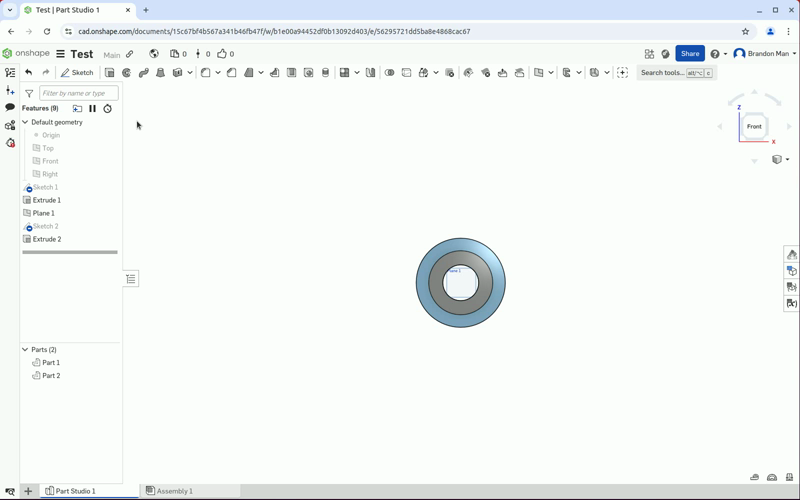
key(shift+h)
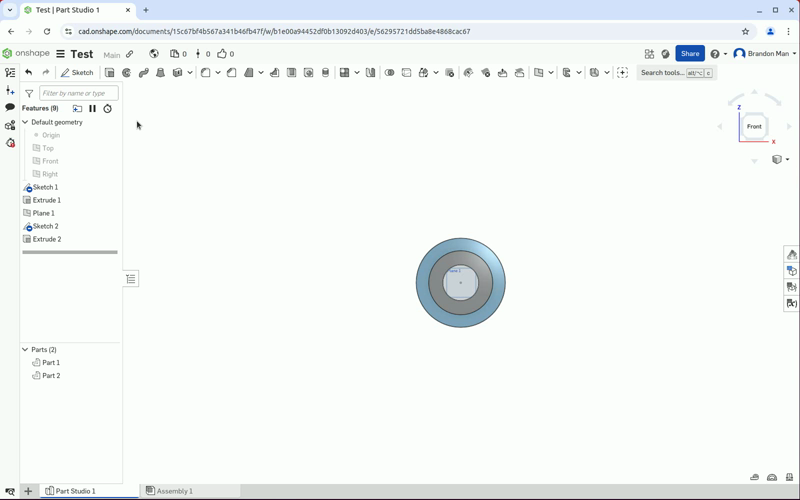
key(shift+7)
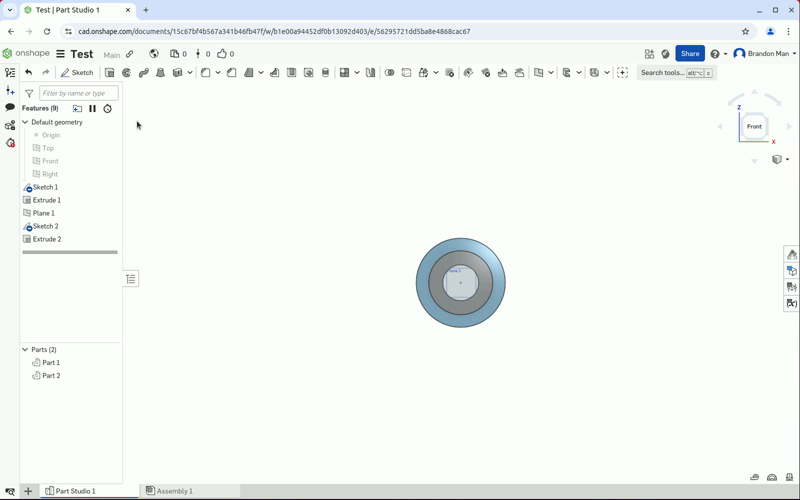
key(left, 2)
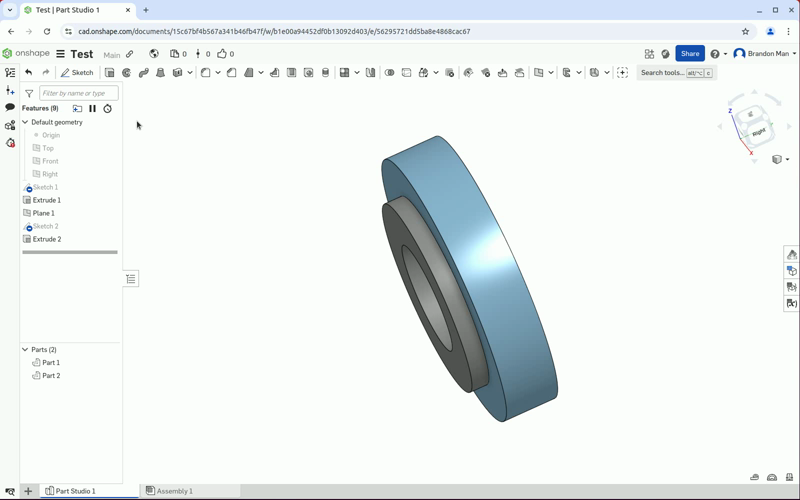
key(down, 2)
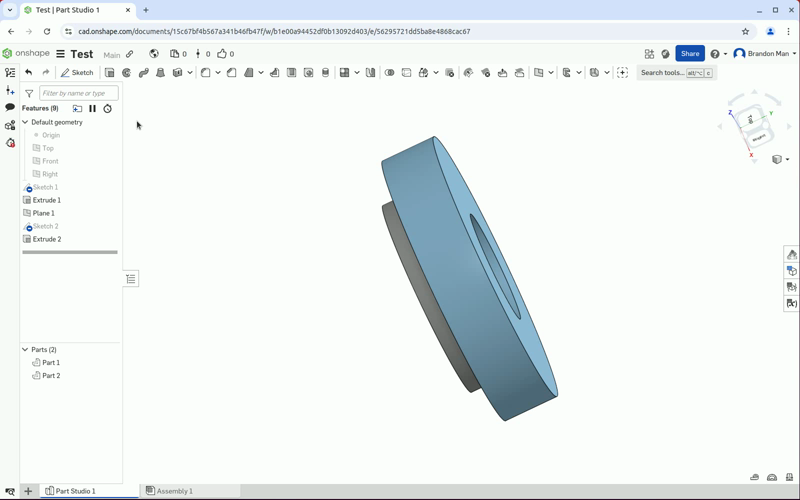
key(up, 2)
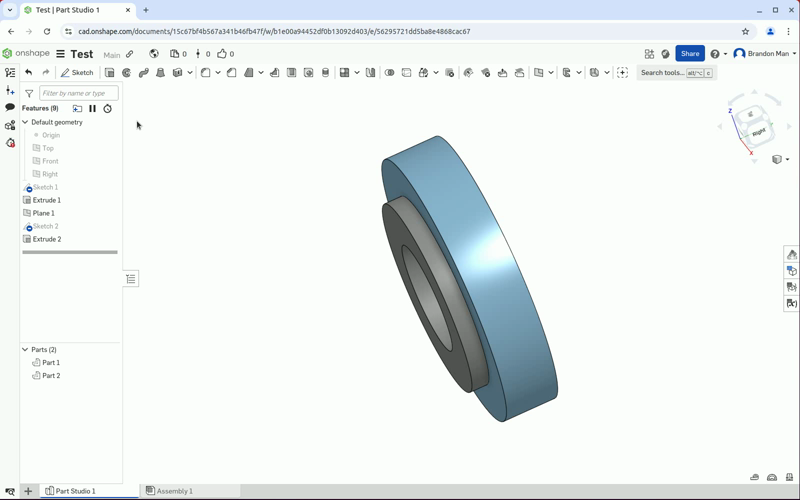
key(right, 2)
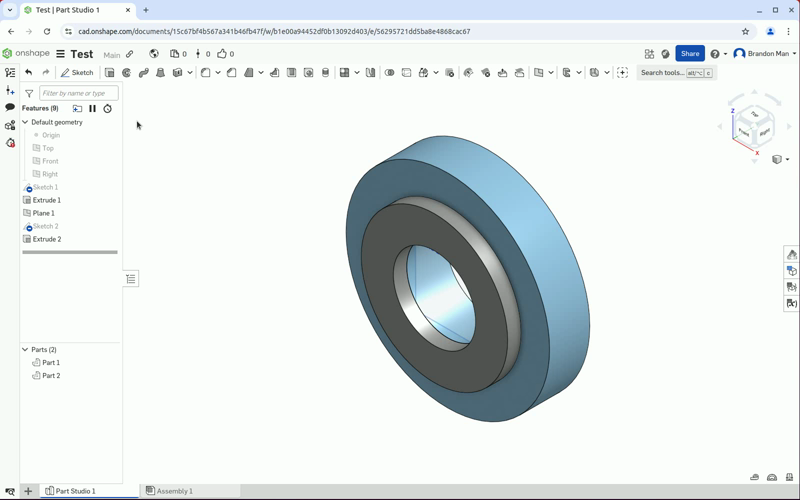
mouse_move(73, 189)
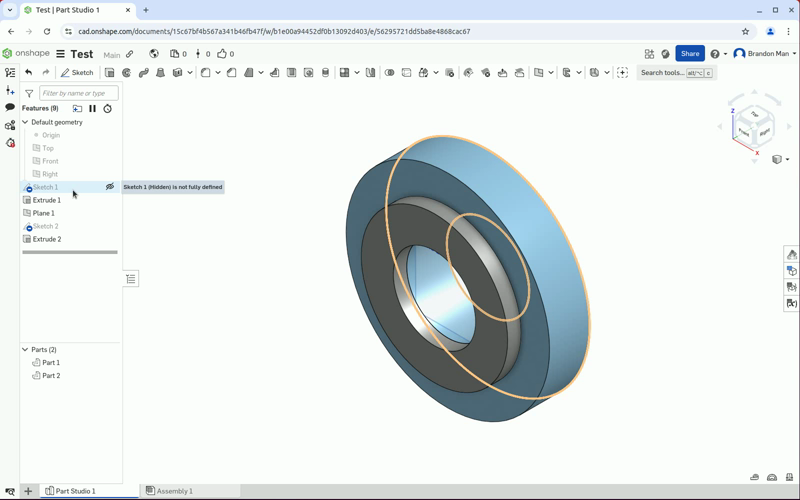
click(73, 189)